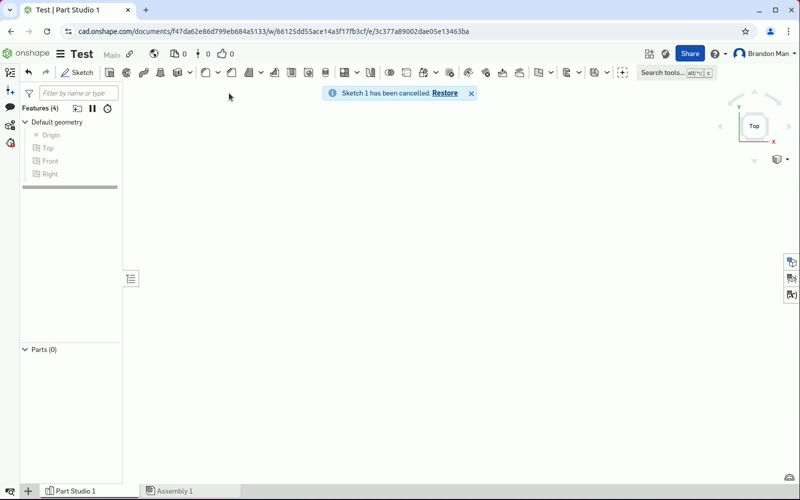
key(shift+h)
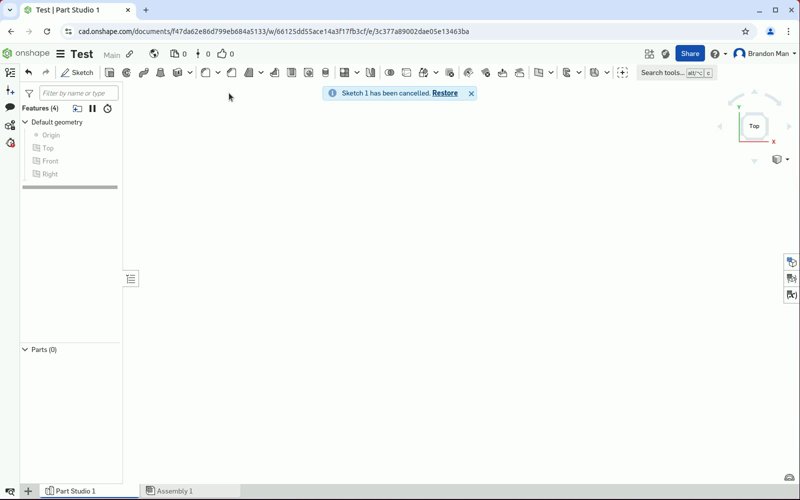
key(shift+s)
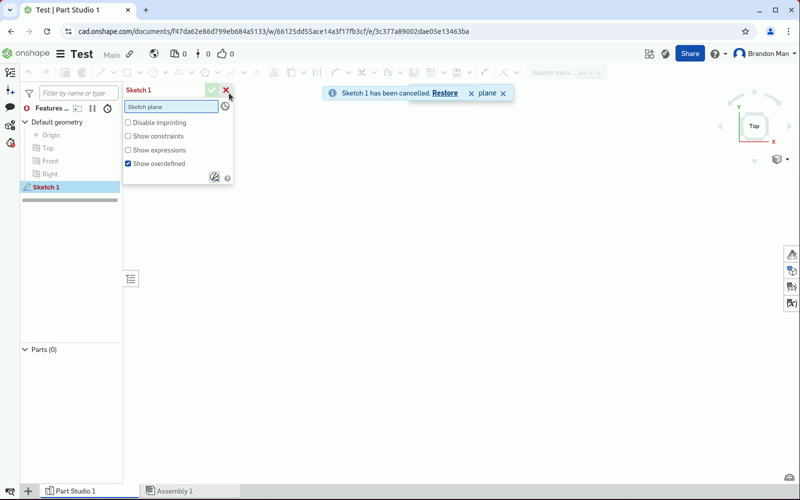
mouse_move(73, 150)
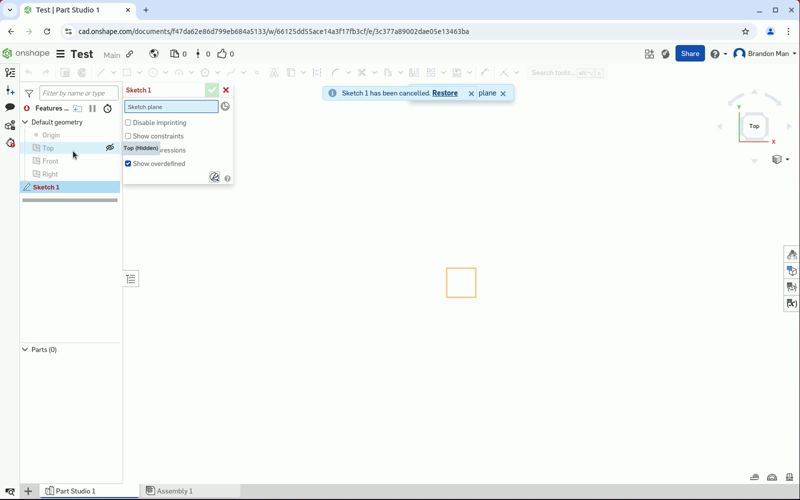
click(73, 150)
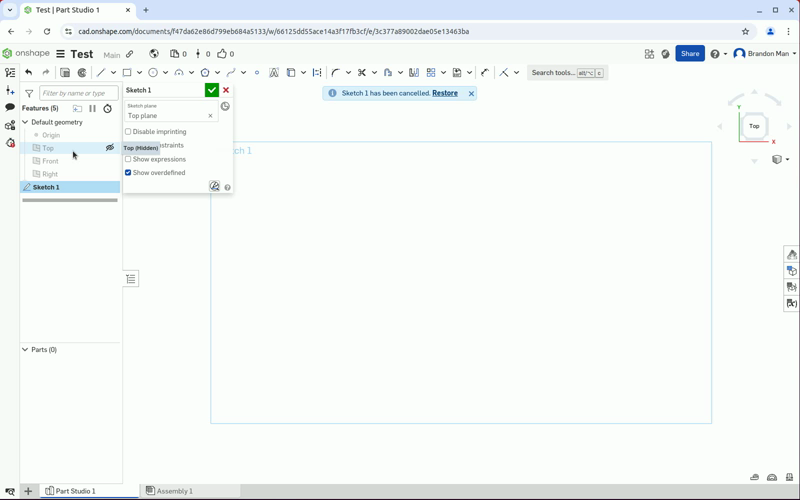
mouse_move(73, 352)
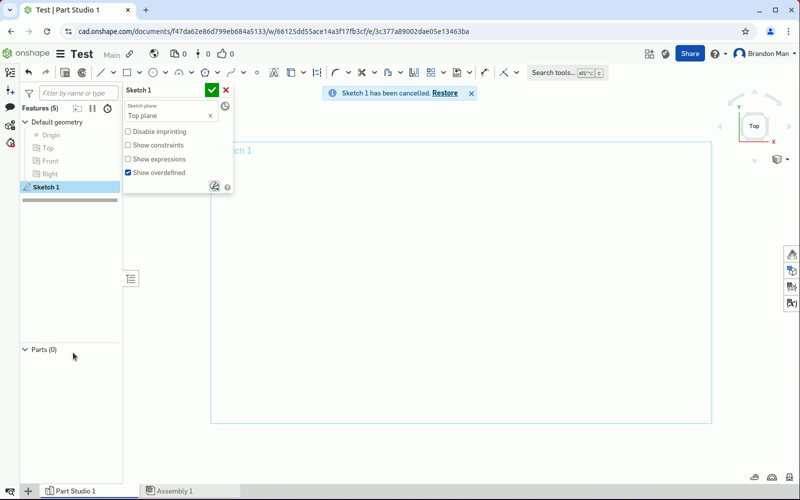
key(y)
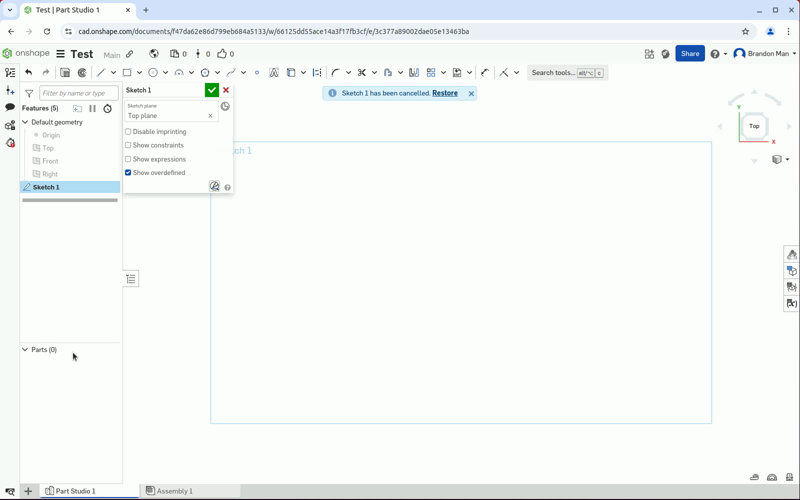
key(l)
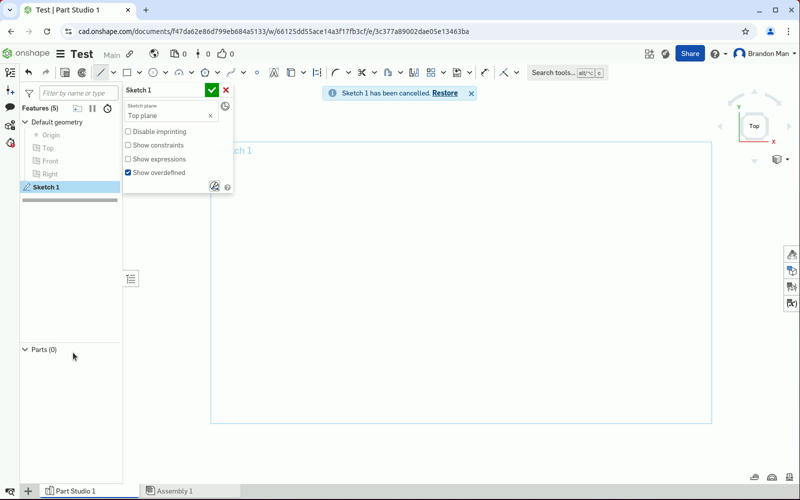
key_down(shift)
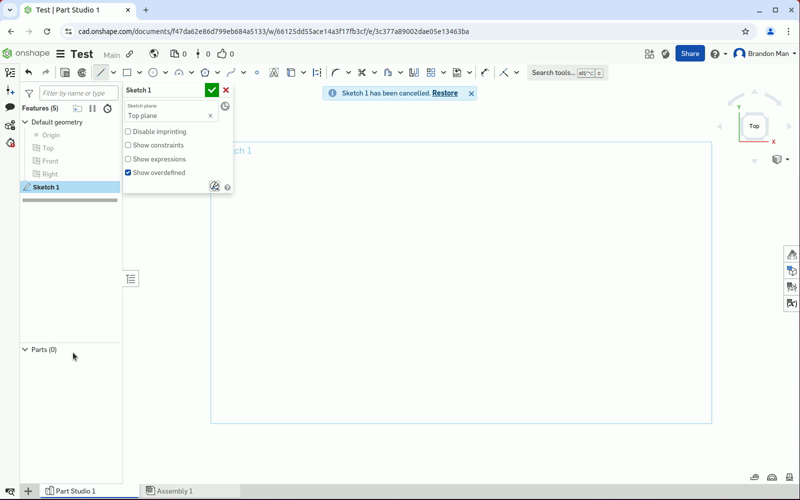
mouse_move(376, 282)
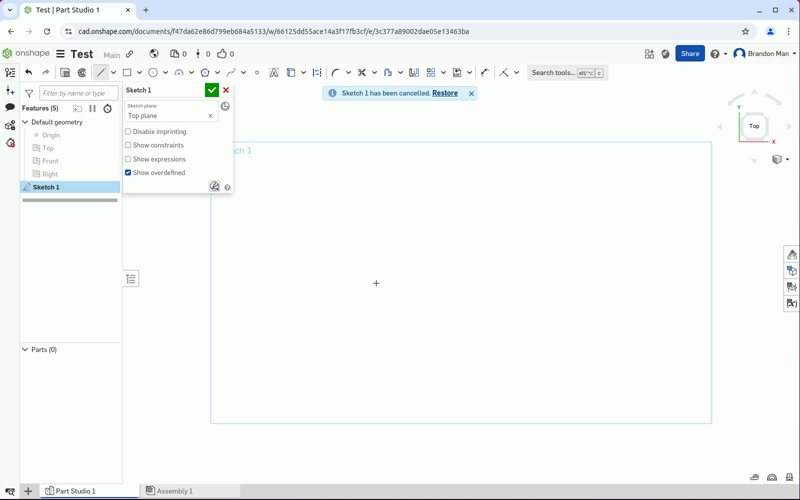
click(376, 282)
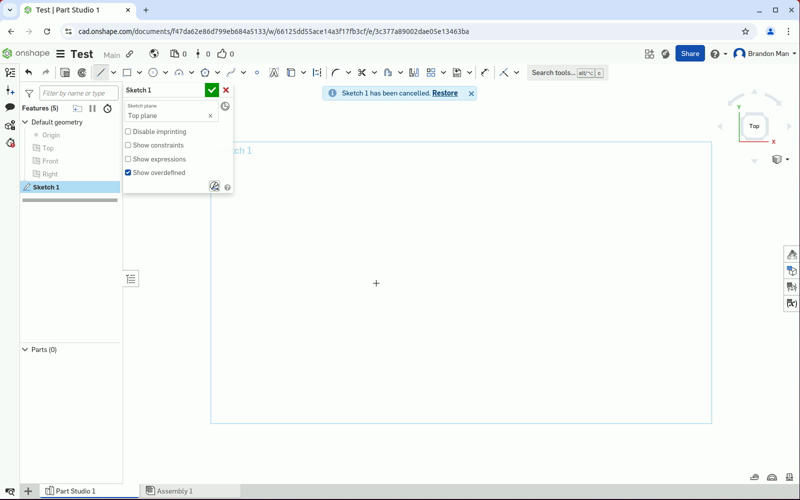
key_up(shift)
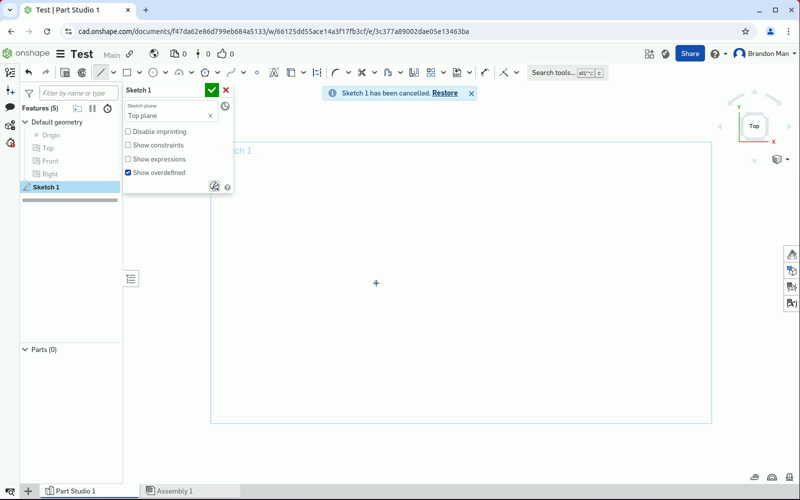
key_down(shift)
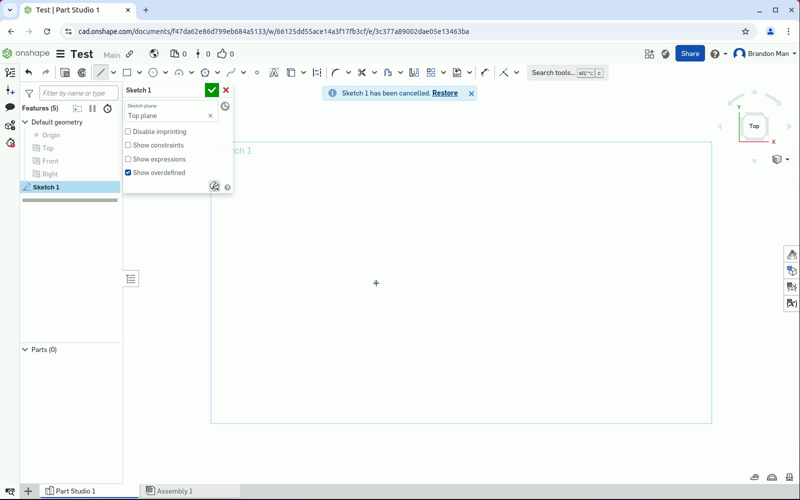
mouse_move(461, 282)
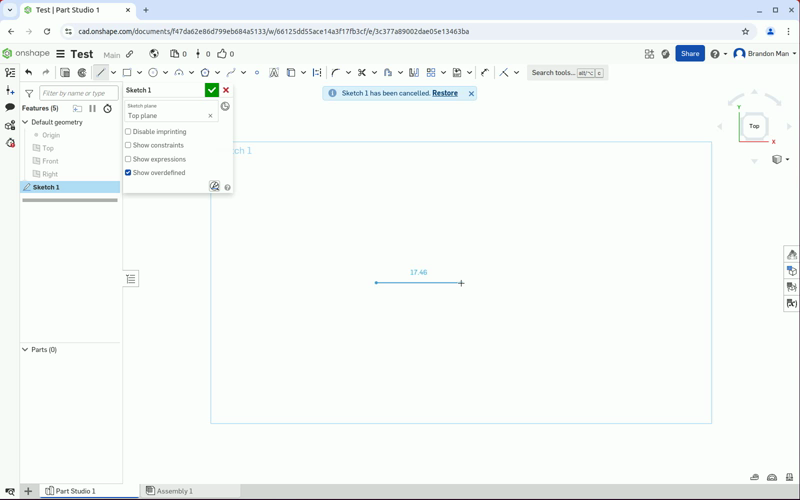
click(461, 282)
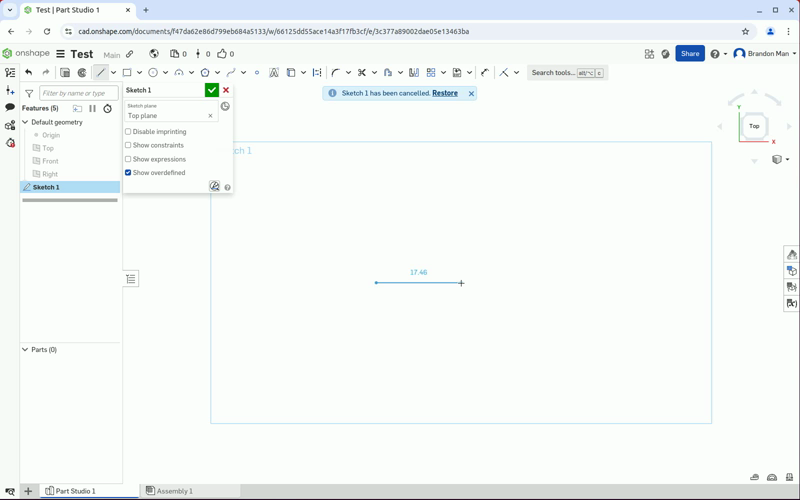
key_up(shift)
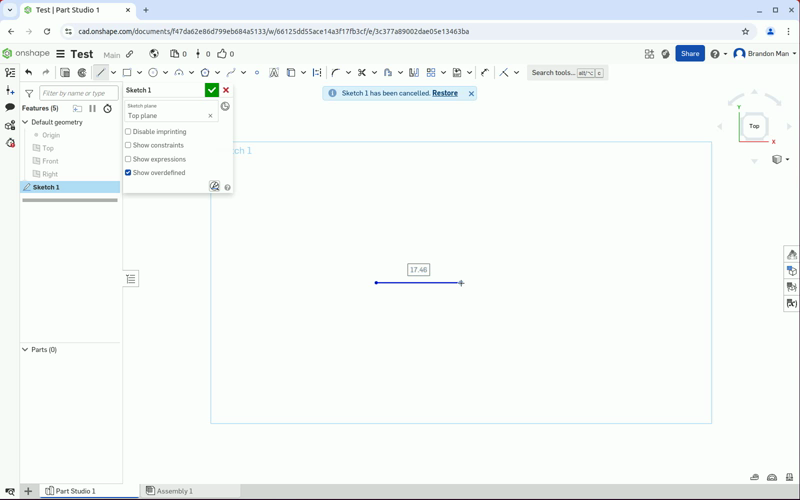
key_down(shift)
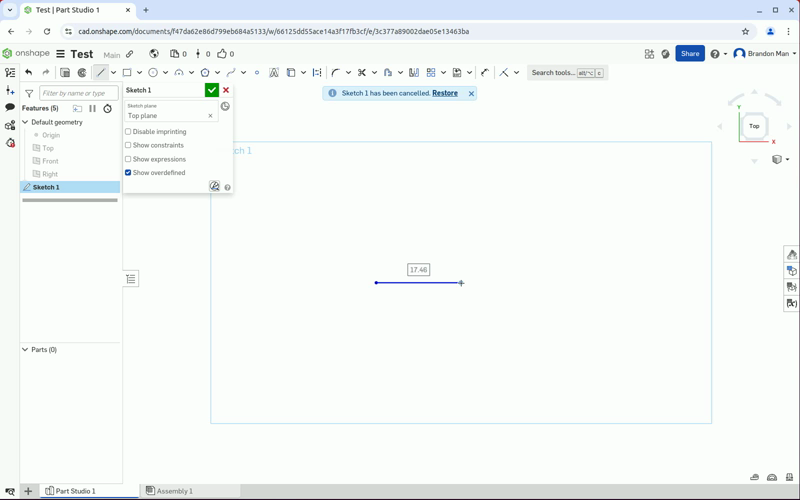
mouse_move(461, 198)
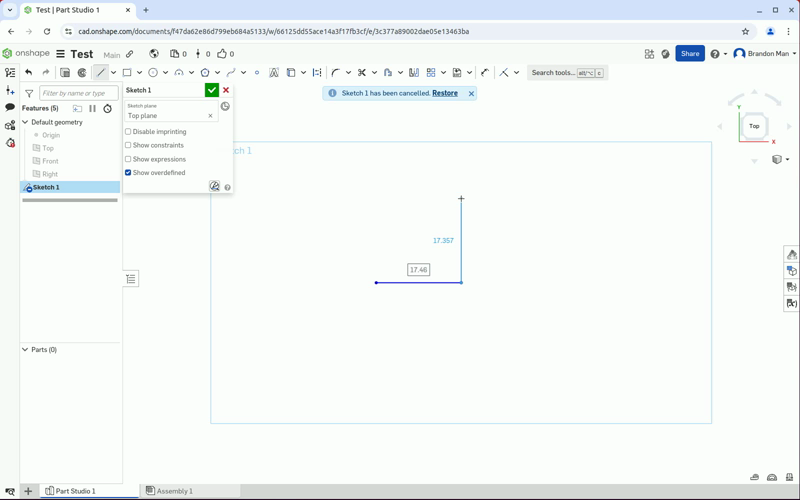
click(461, 198)
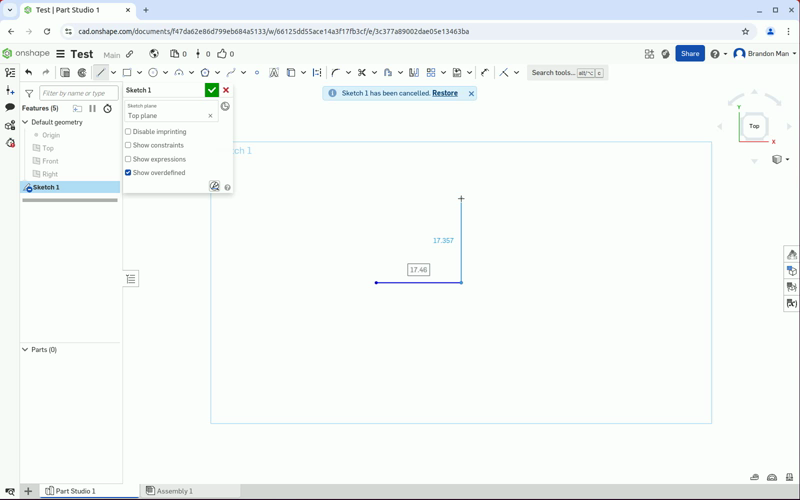
key_up(shift)
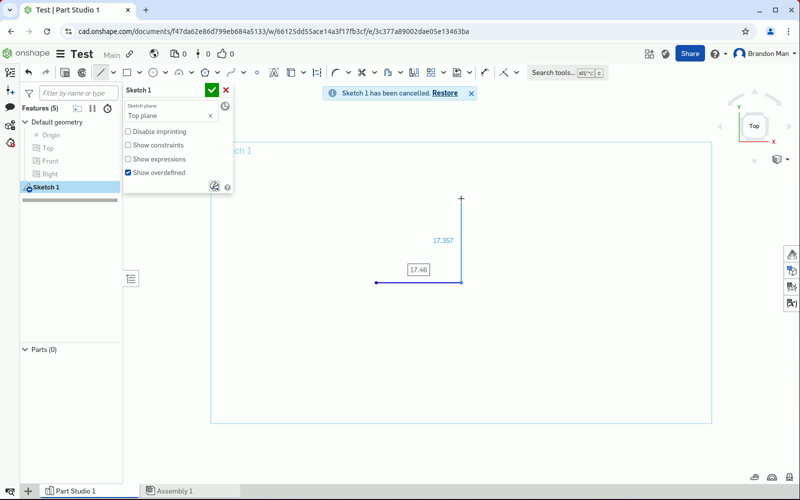
key_down(shift)
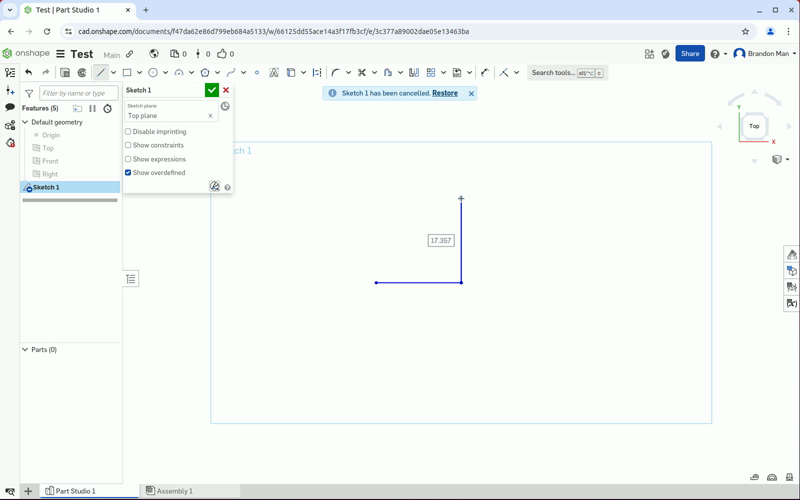
mouse_move(376, 198)
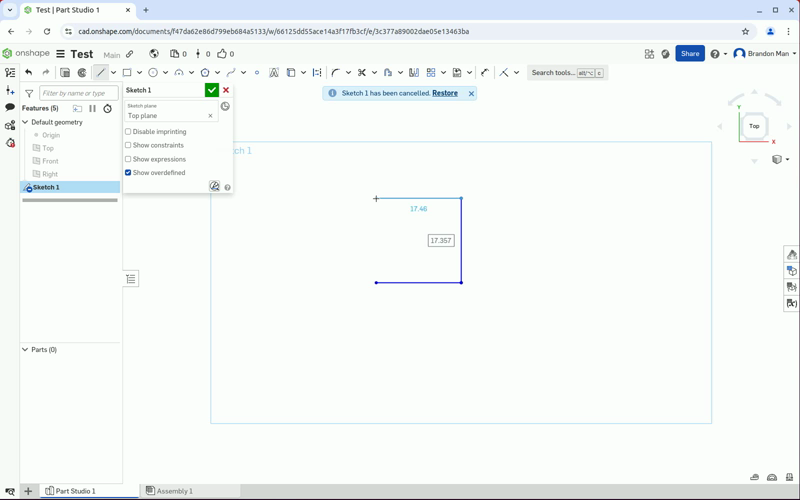
click(376, 198)
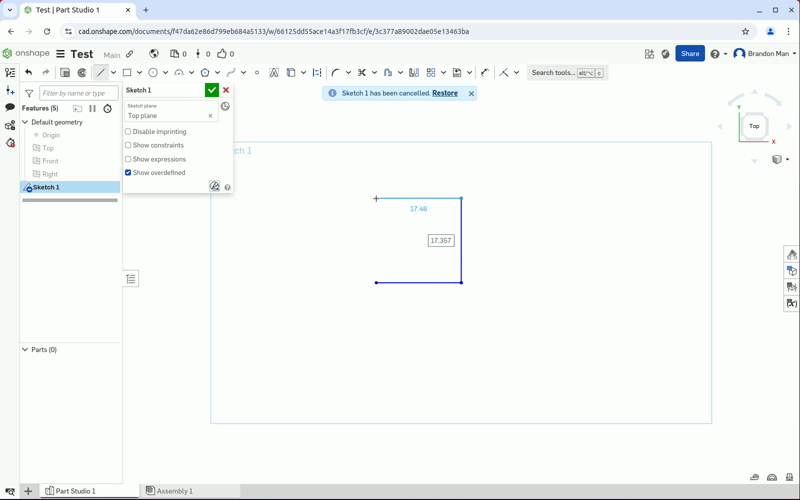
key_up(shift)
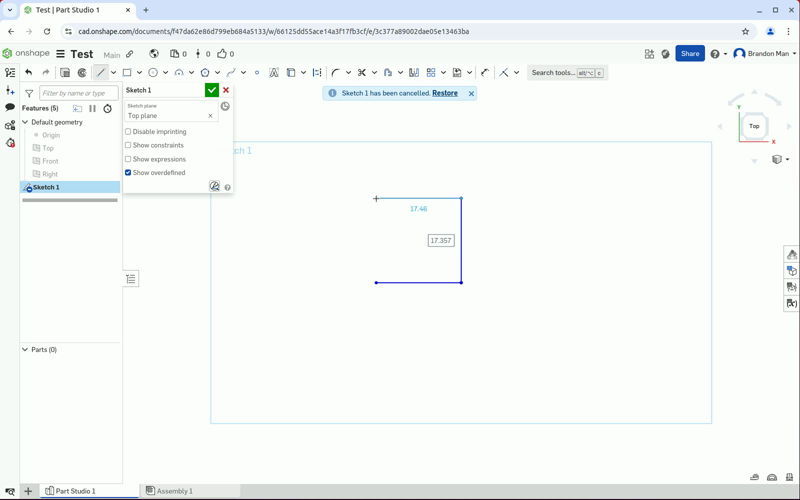
key_down(shift)
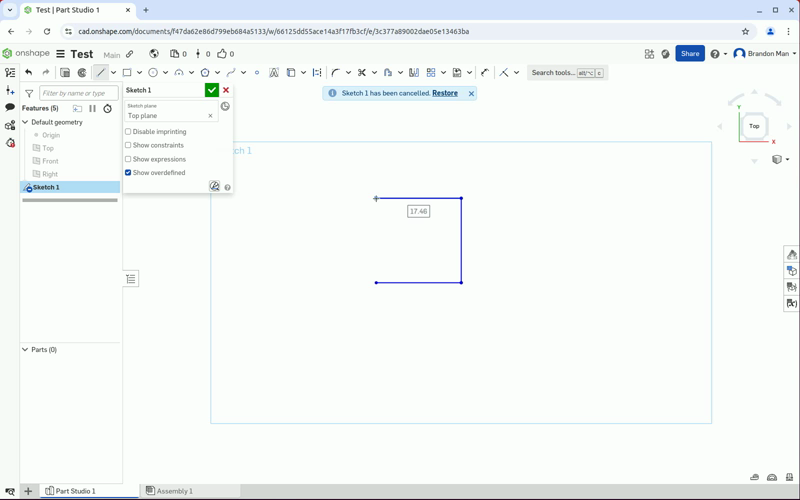
mouse_move(376, 282)
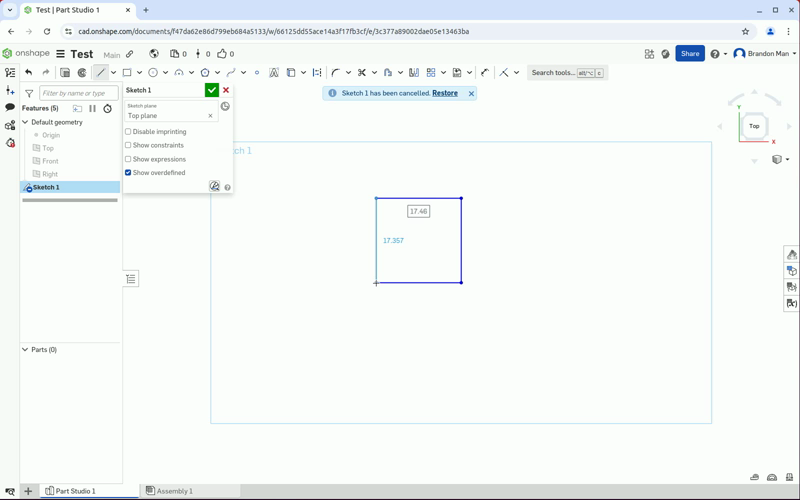
key_up(shift)
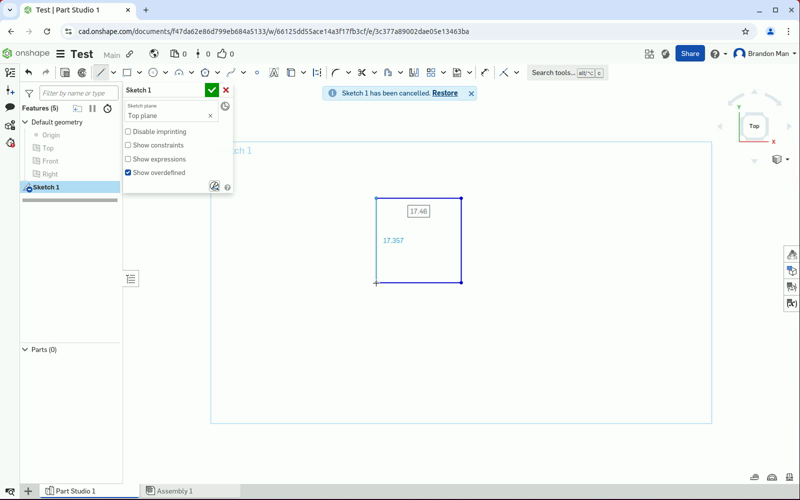
click(376, 282)
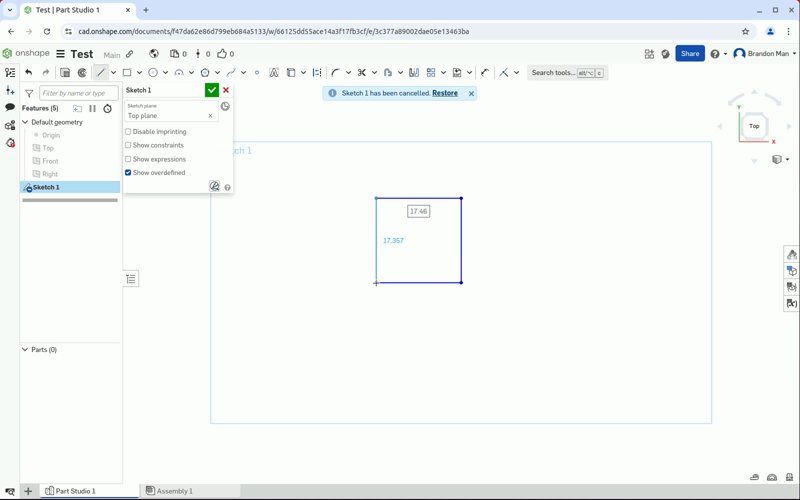
key(esc)
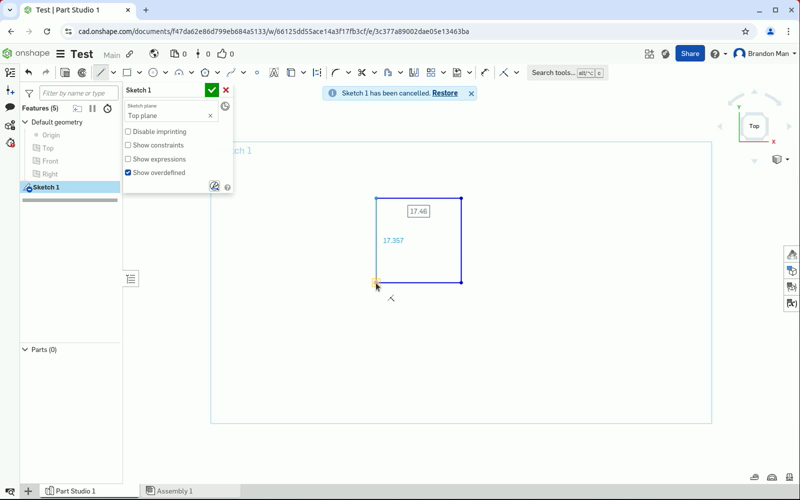
mouse_move(441, 270)
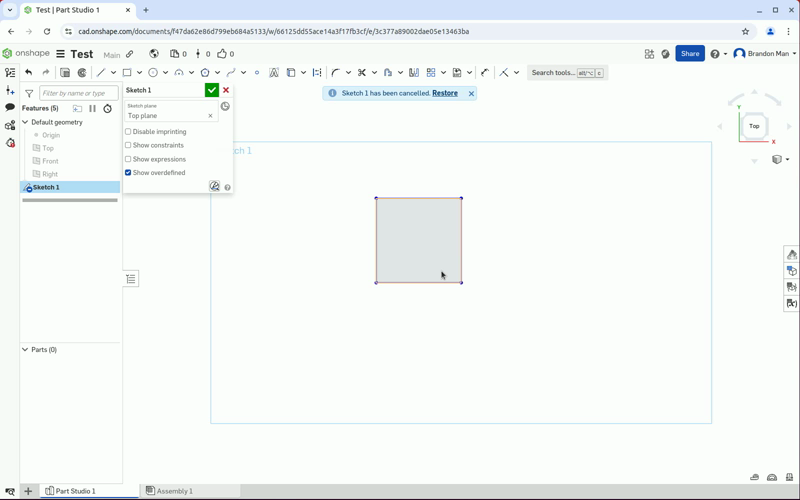
click(441, 270)
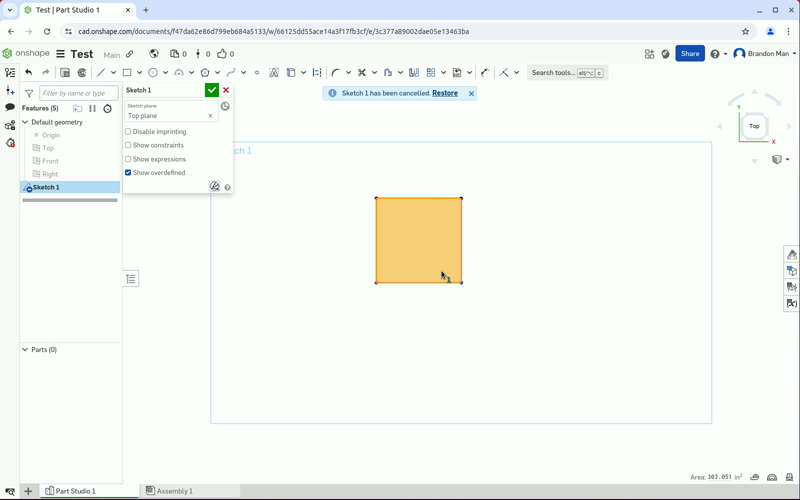
mouse_move(73, 352)
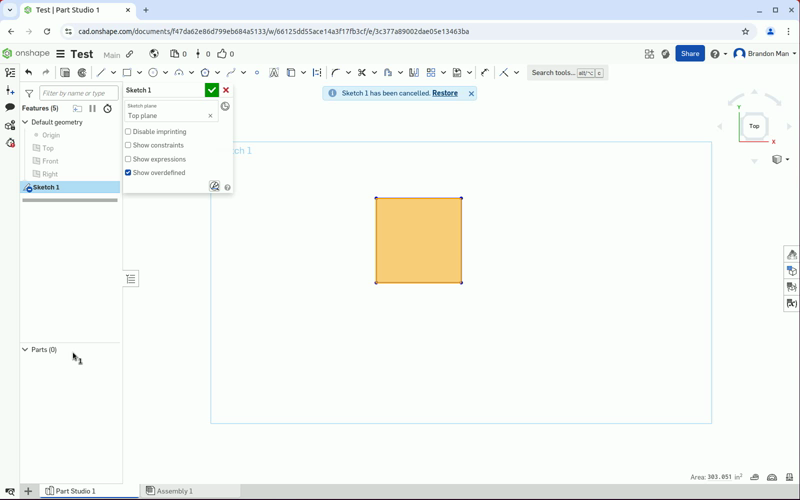
key(shift+y)
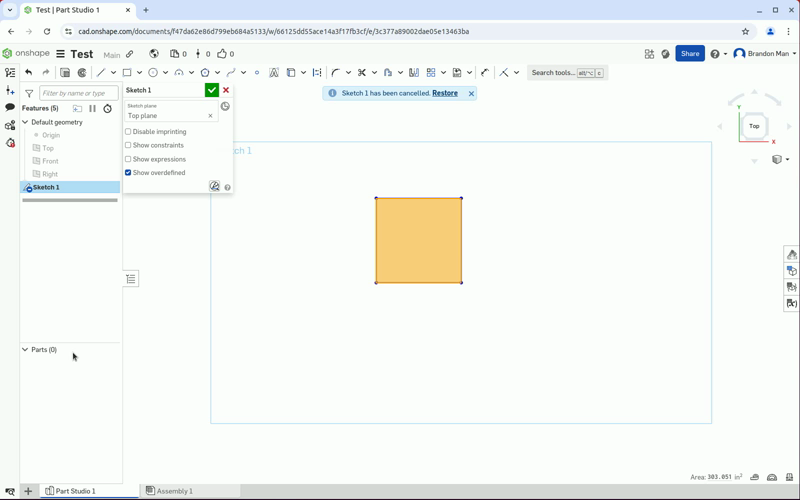
key(shift+e)
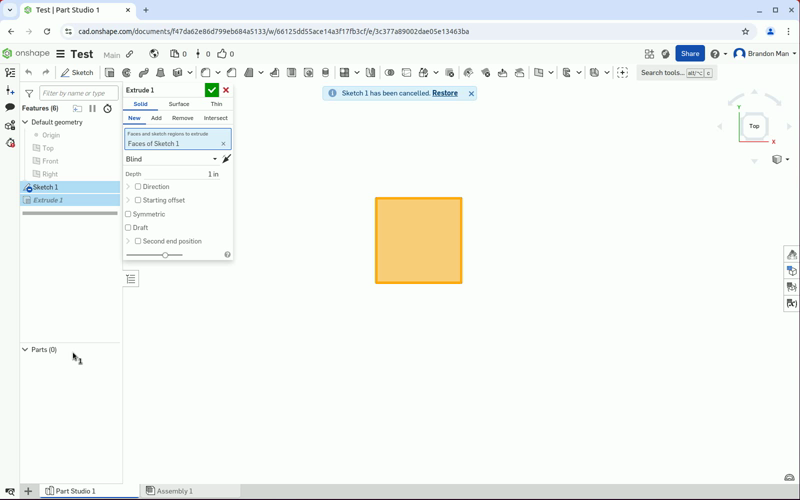
mouse_move(143, 106)
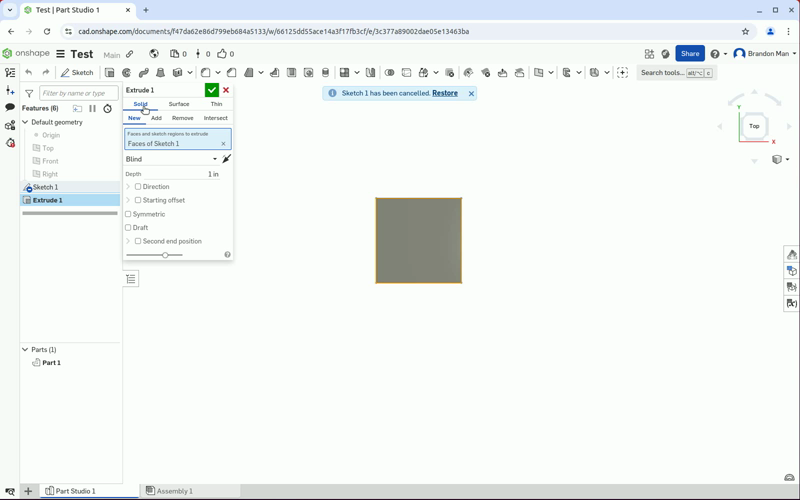
click(143, 106)
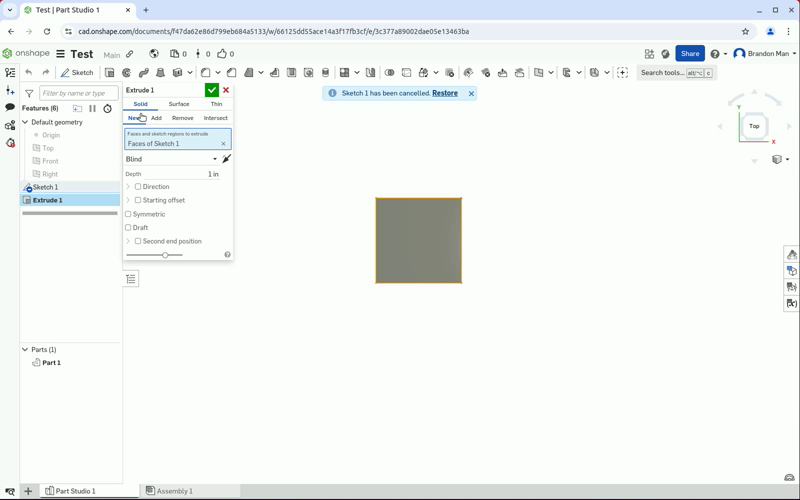
mouse_move(137, 120)
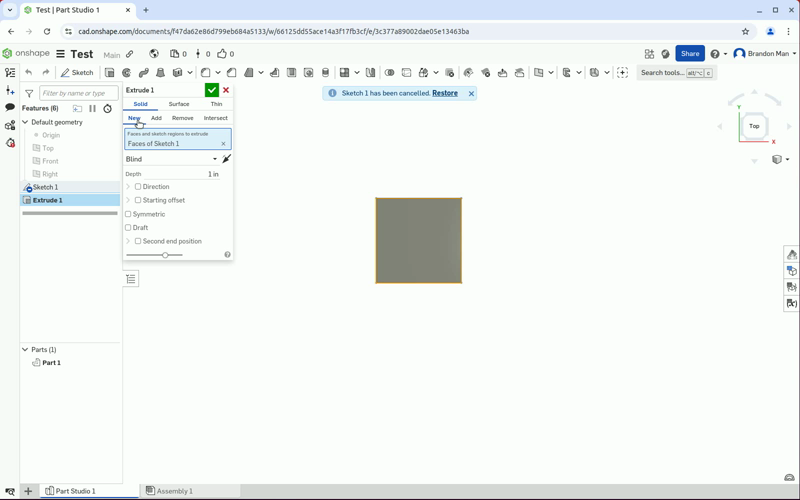
click(137, 120)
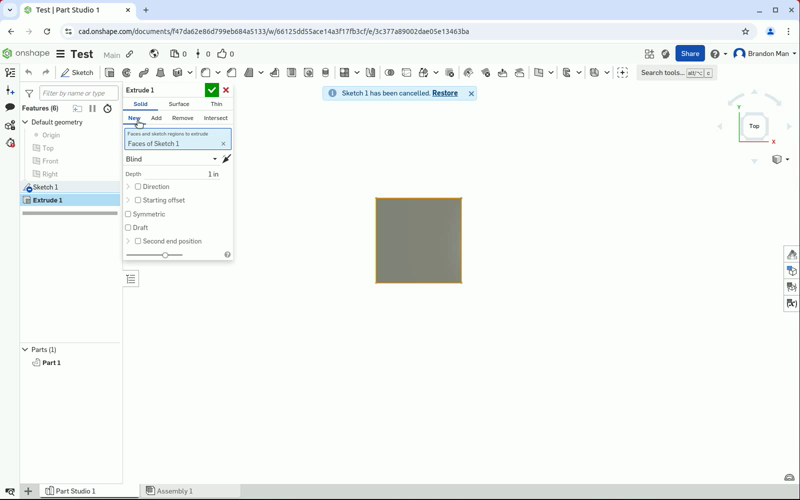
key(tab, 4)
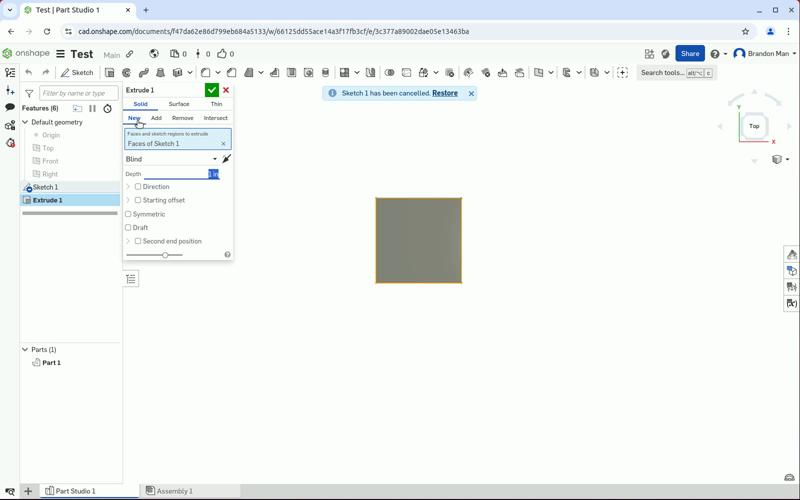
text(1.444)
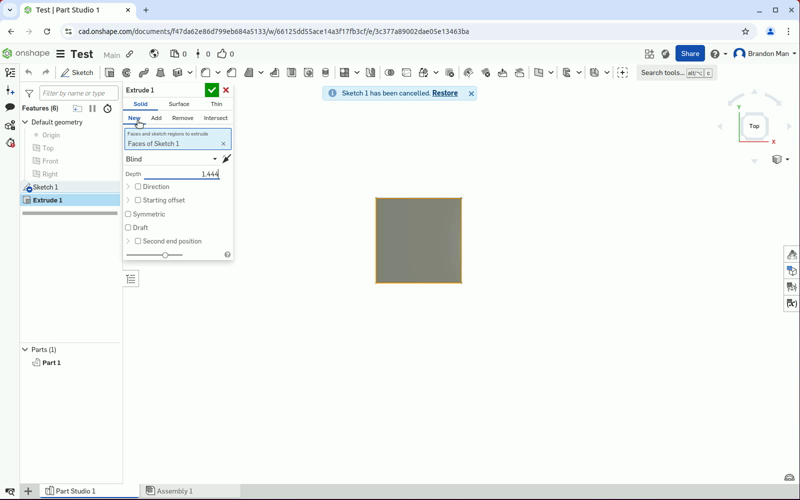
key(enter)
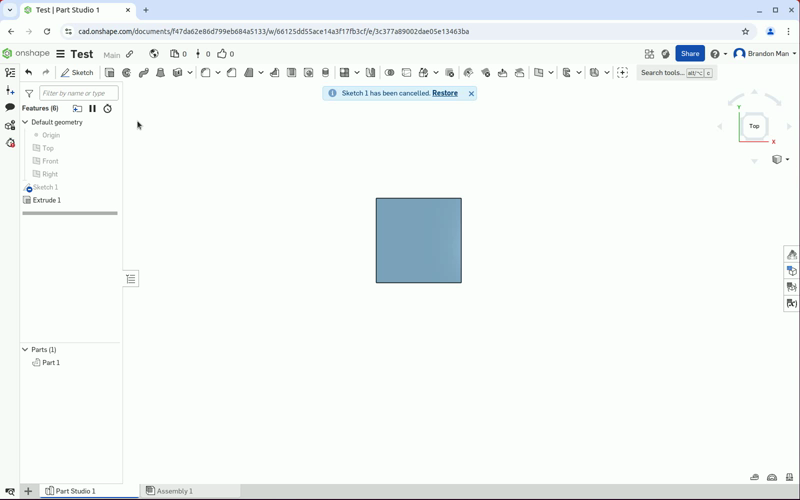
key(shift+h)
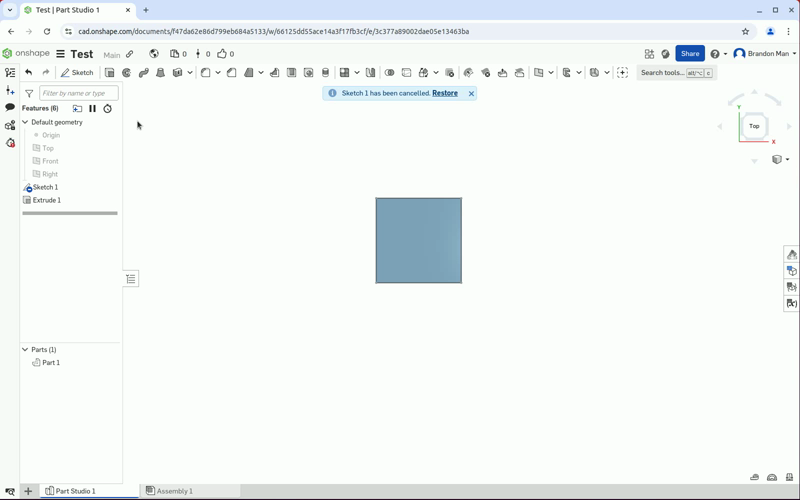
key(shift+h)
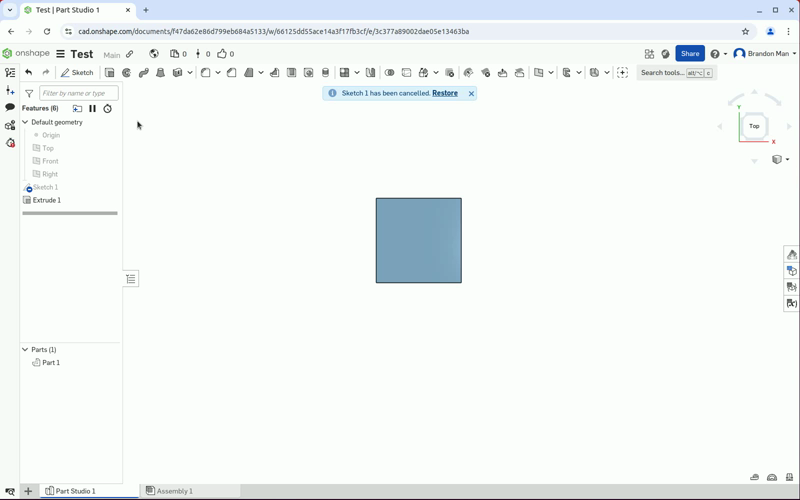
mouse_move(73, 189)
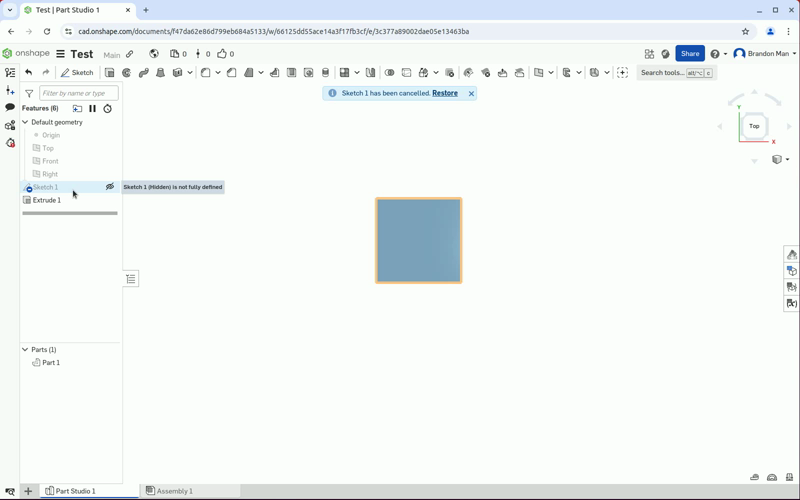
click(73, 189)
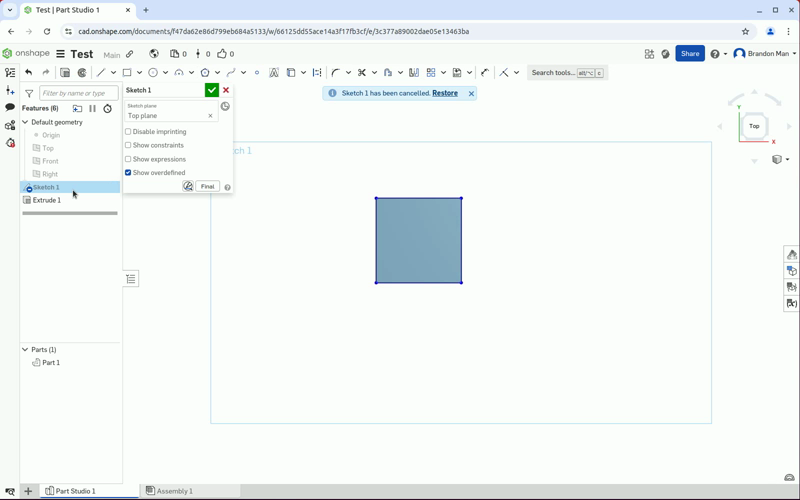
mouse_move(229, 92)
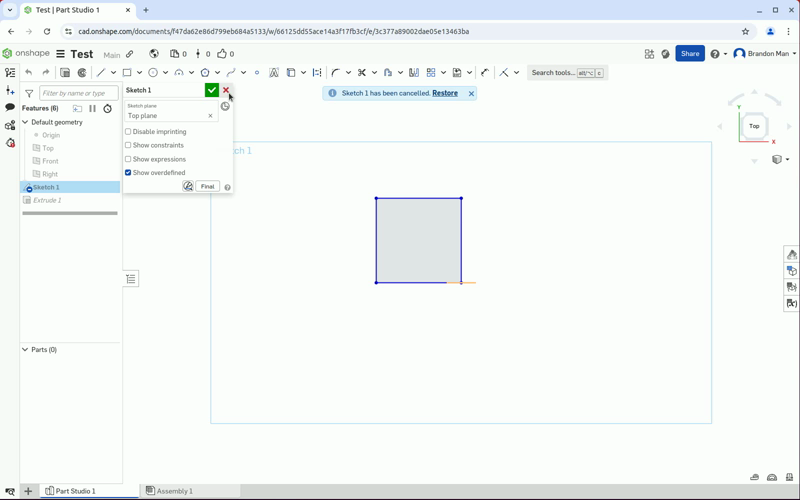
click(229, 92)
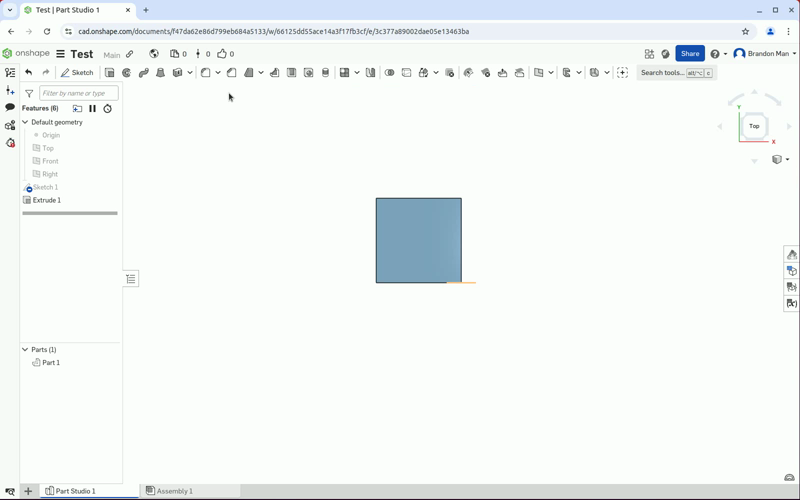
mouse_move(541, 75)
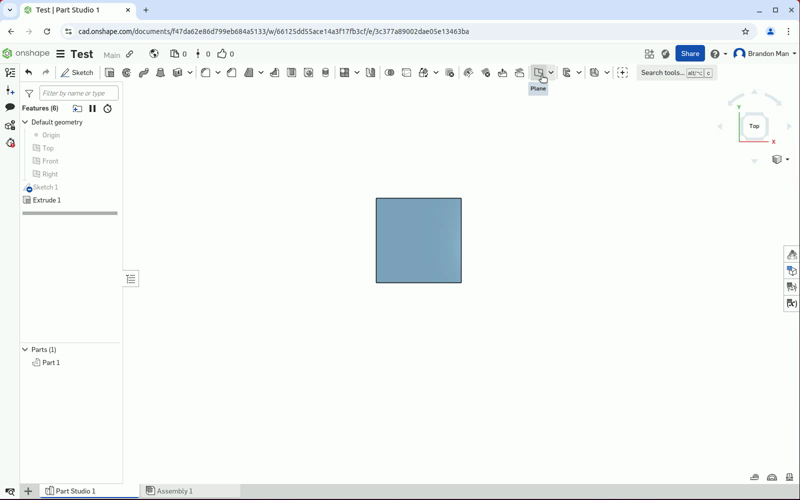
click(541, 75)
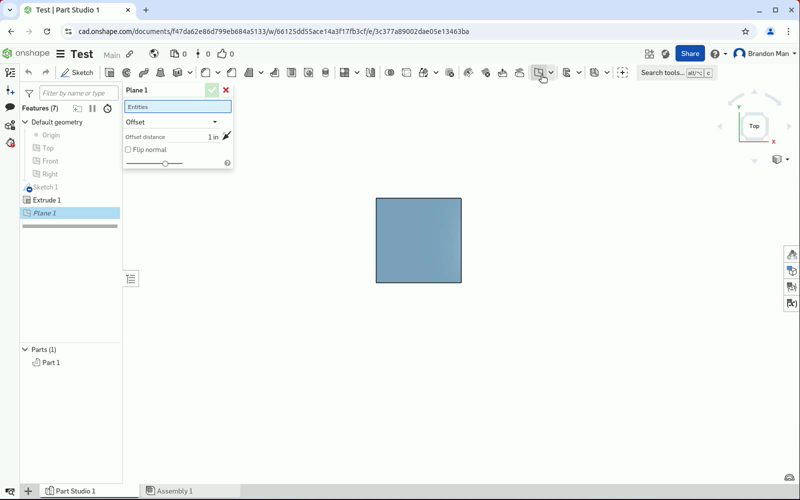
mouse_move(73, 150)
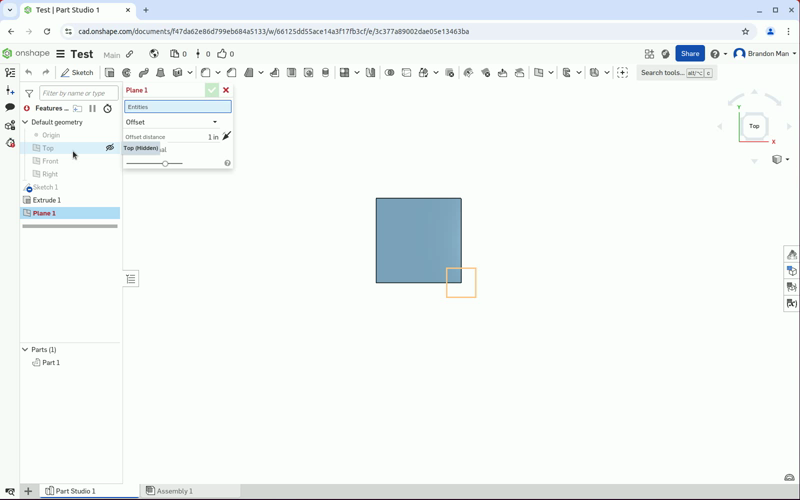
click(73, 150)
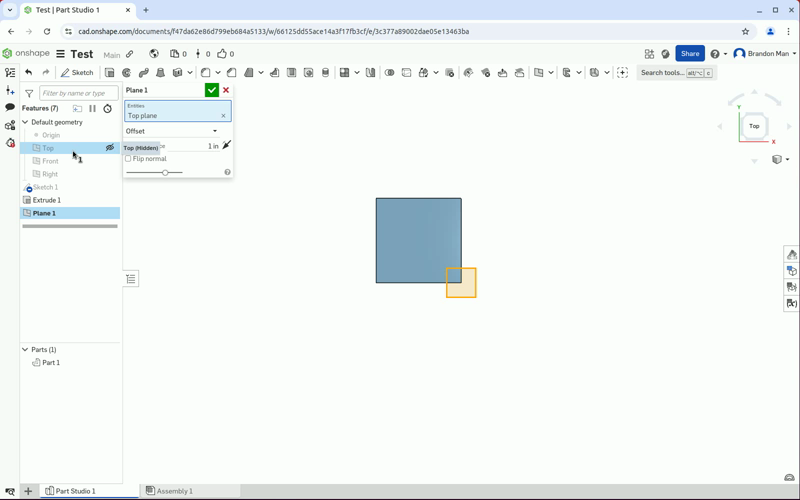
key(tab, 2)
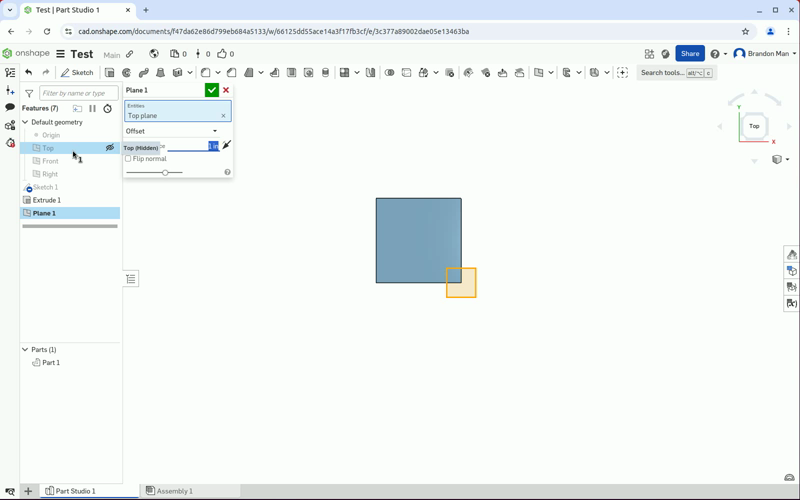
text(1.448)
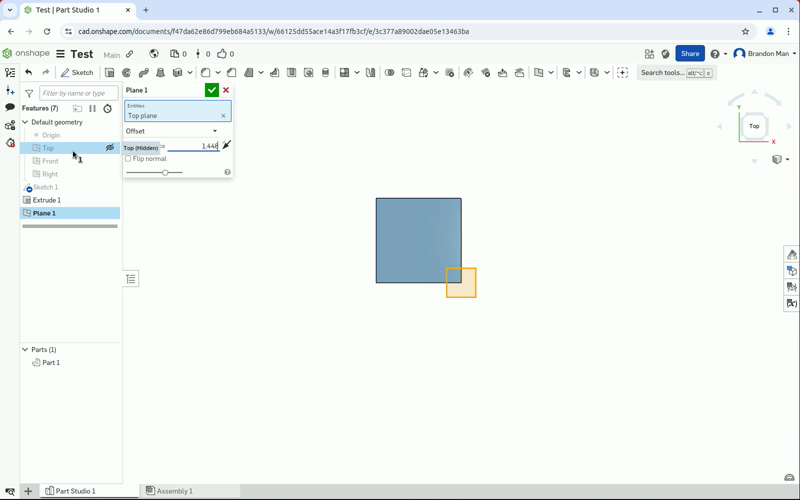
key(enter, 2)
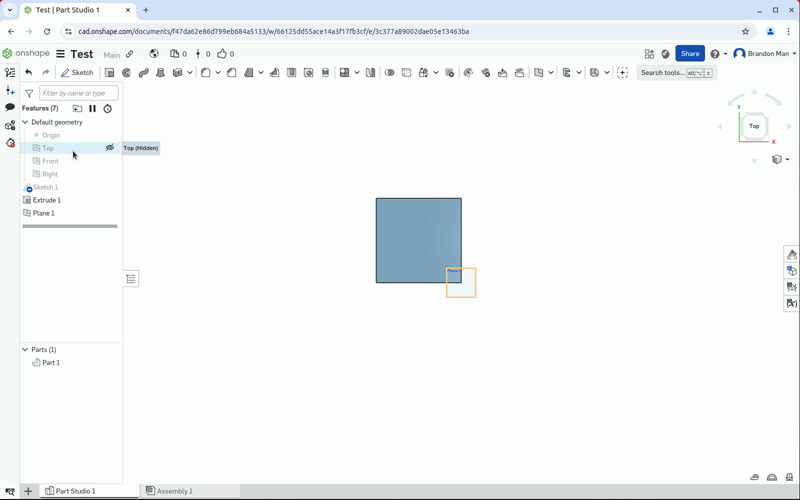
key(shift+s)
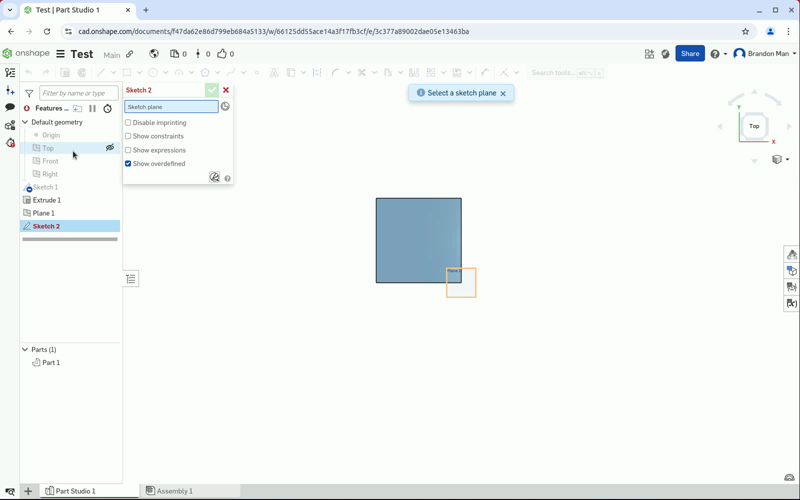
mouse_move(73, 215)
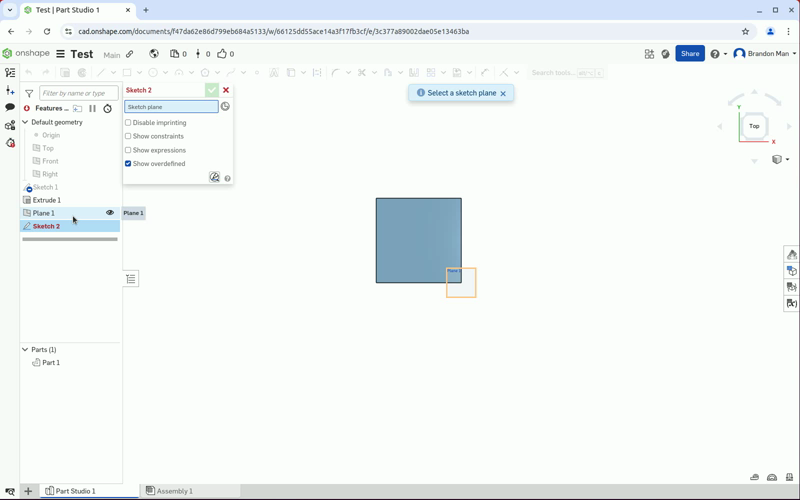
click(73, 215)
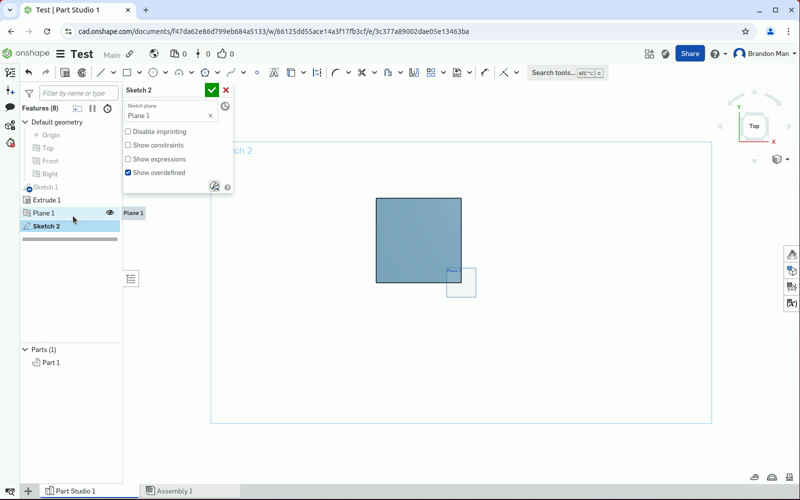
mouse_move(73, 352)
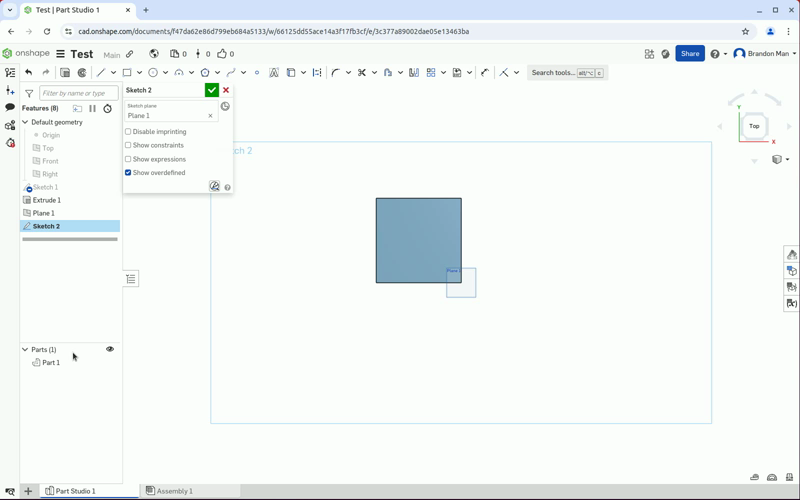
key(y)
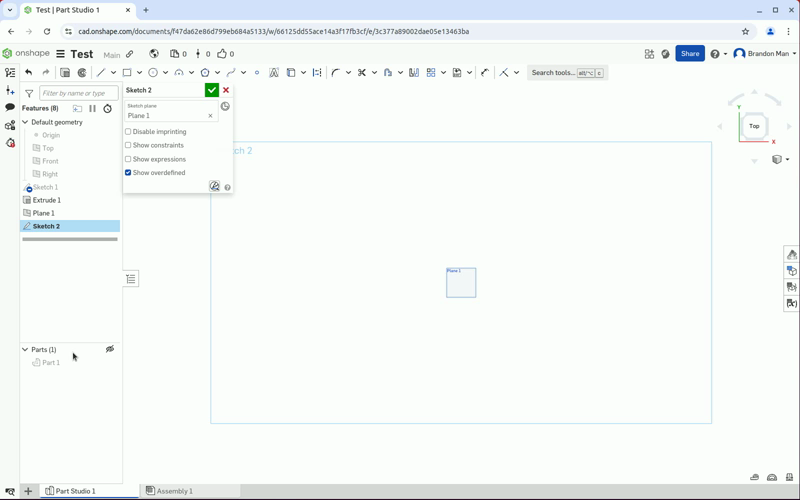
key(l)
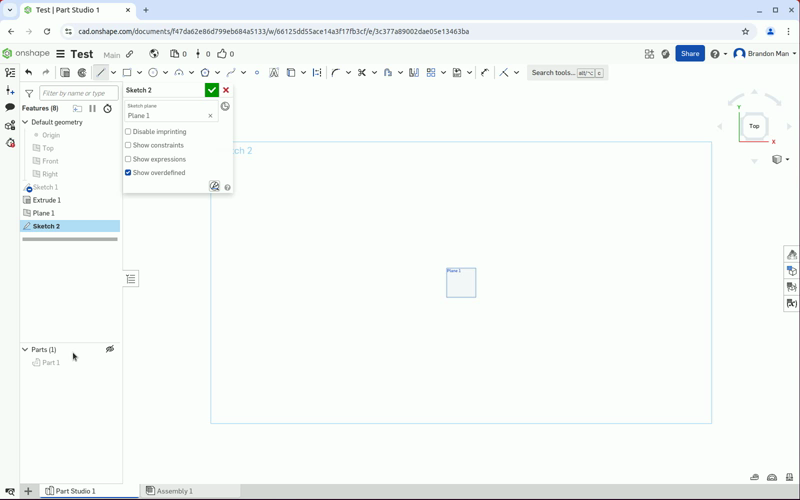
key_down(shift)
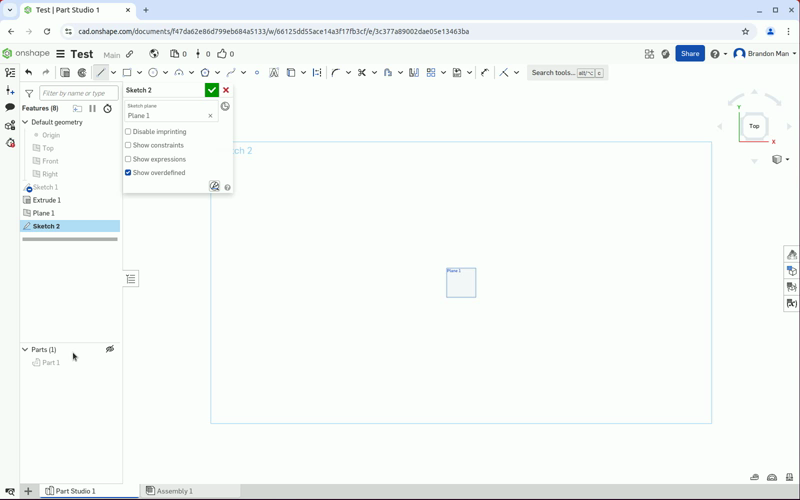
mouse_move(397, 261)
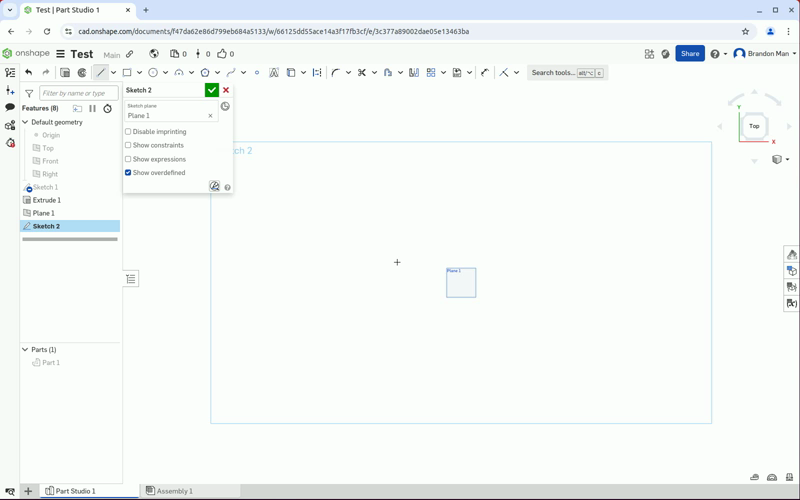
click(397, 261)
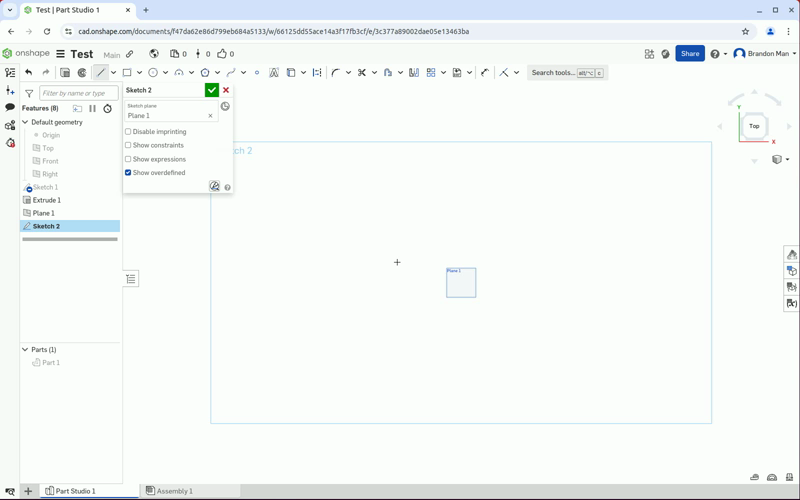
key_up(shift)
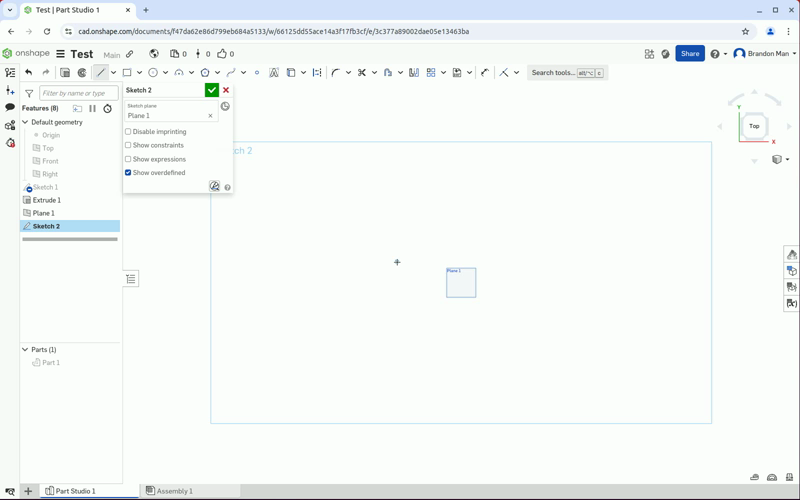
key_down(shift)
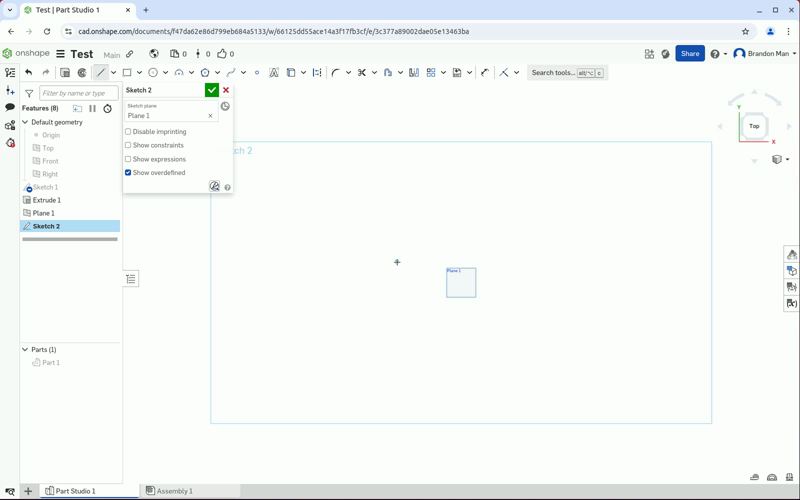
mouse_move(427, 261)
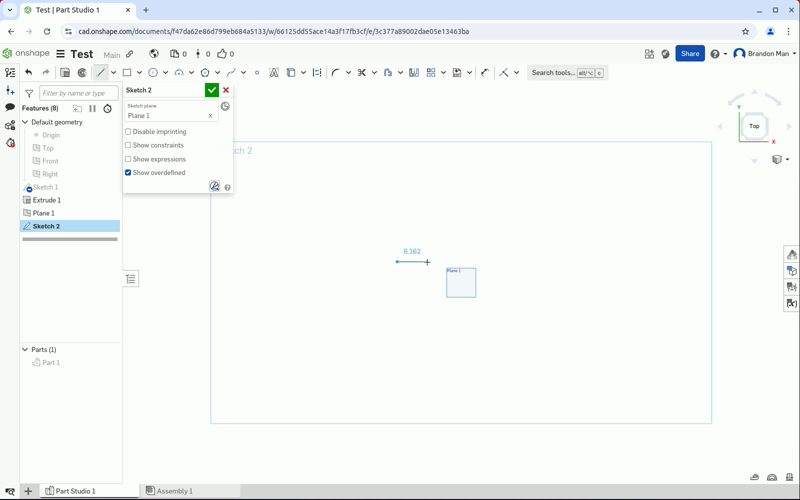
mouse_move(440, 261)
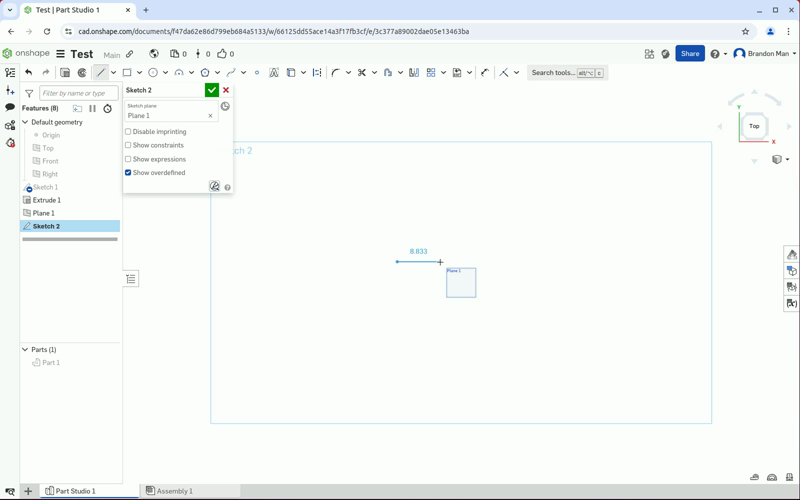
click(440, 261)
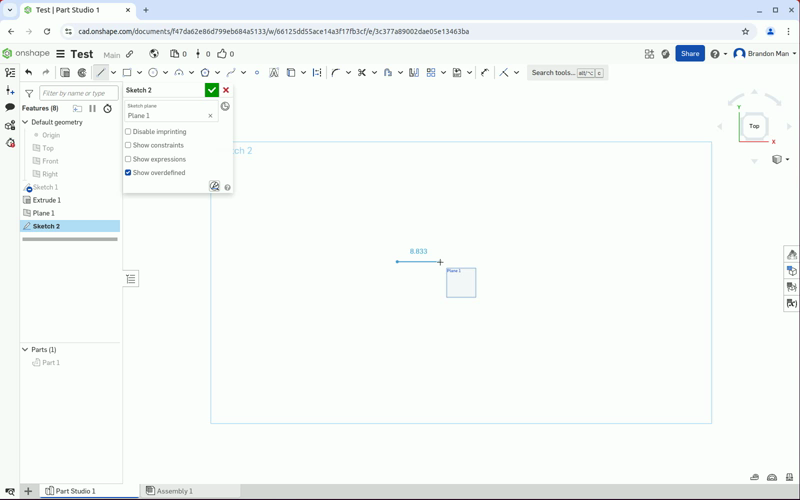
key_up(shift)
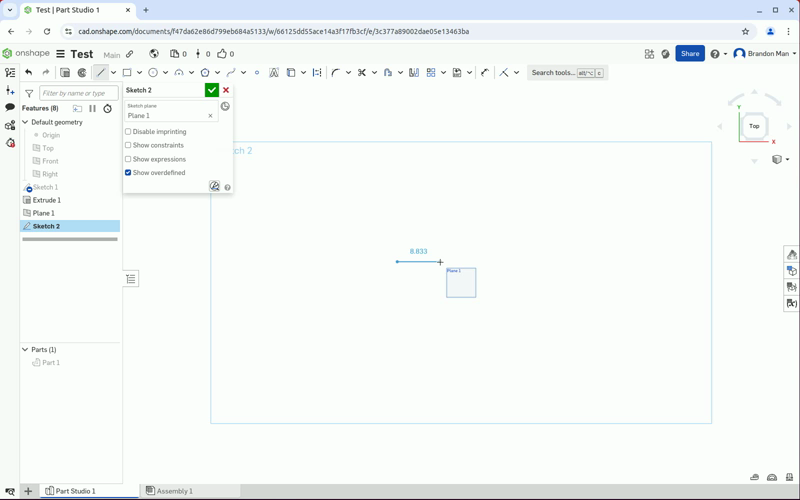
key_down(shift)
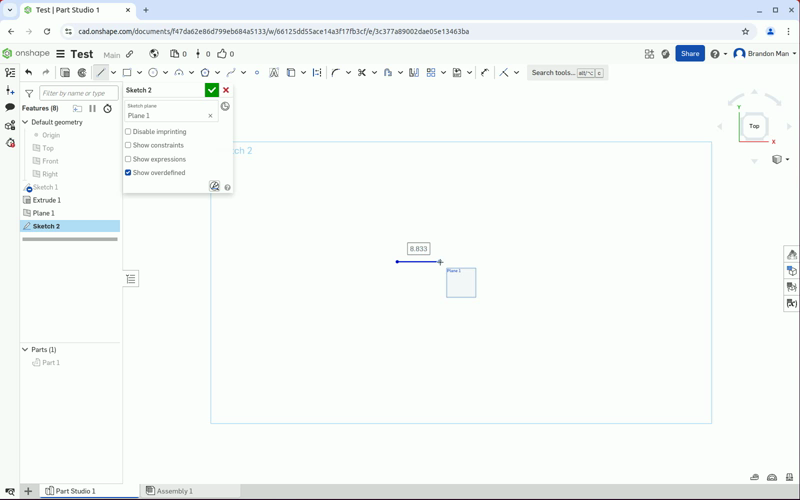
mouse_move(470, 261)
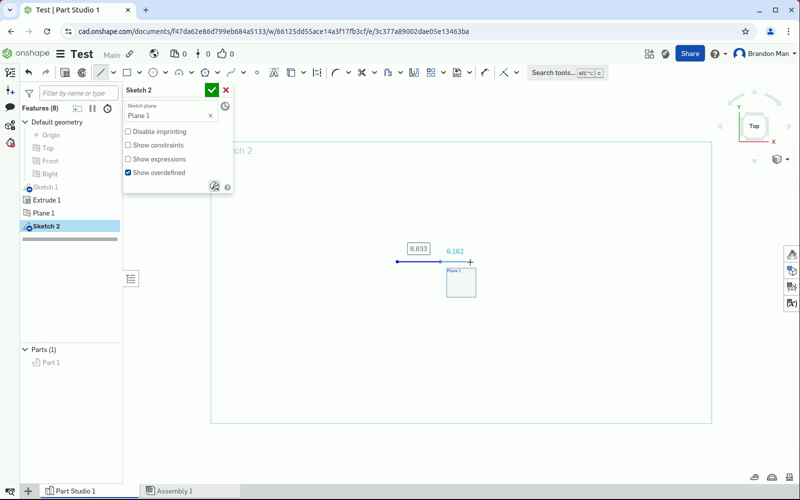
mouse_move(440, 218)
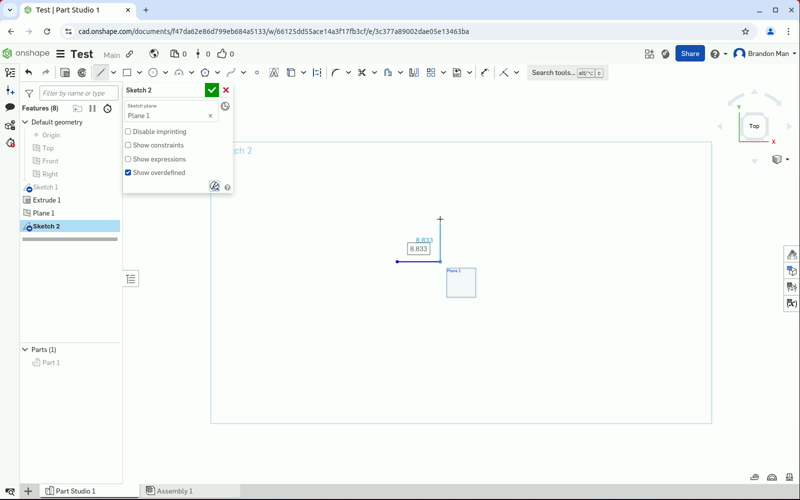
click(440, 218)
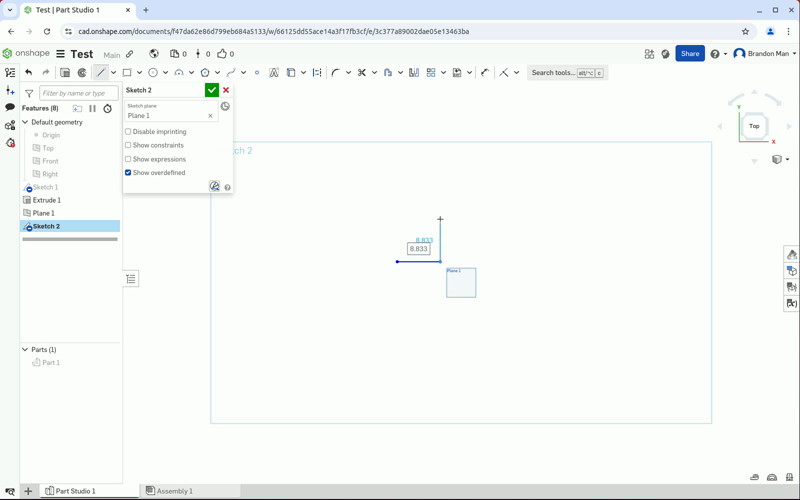
key_up(shift)
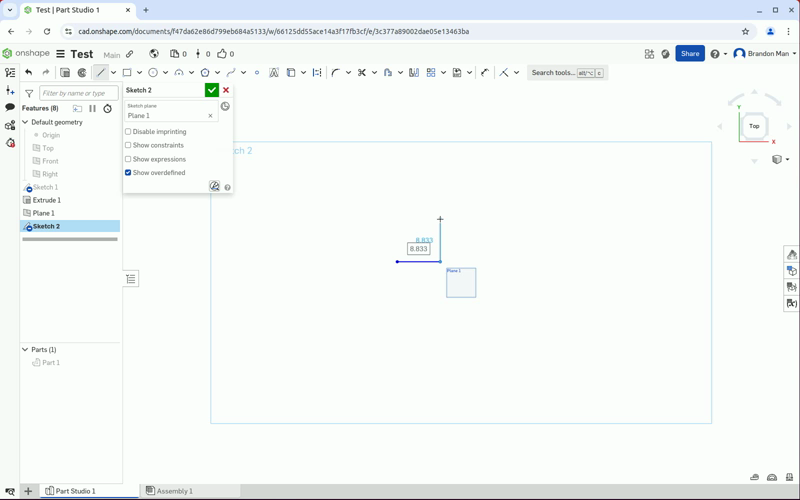
key_down(shift)
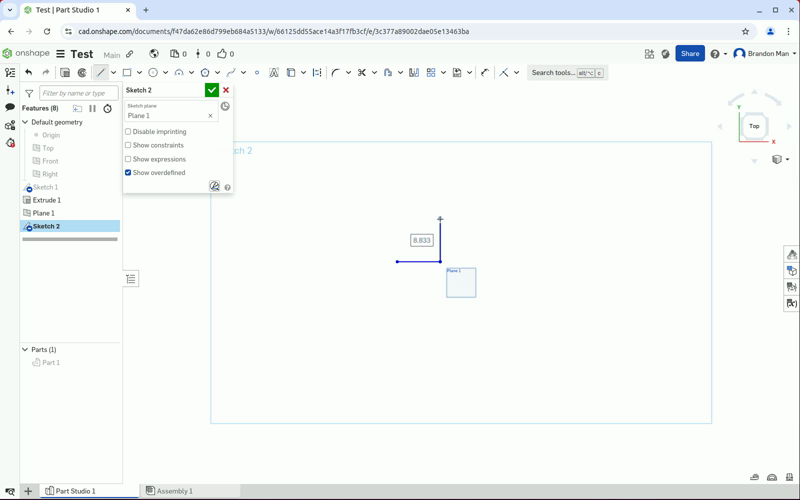
mouse_move(470, 218)
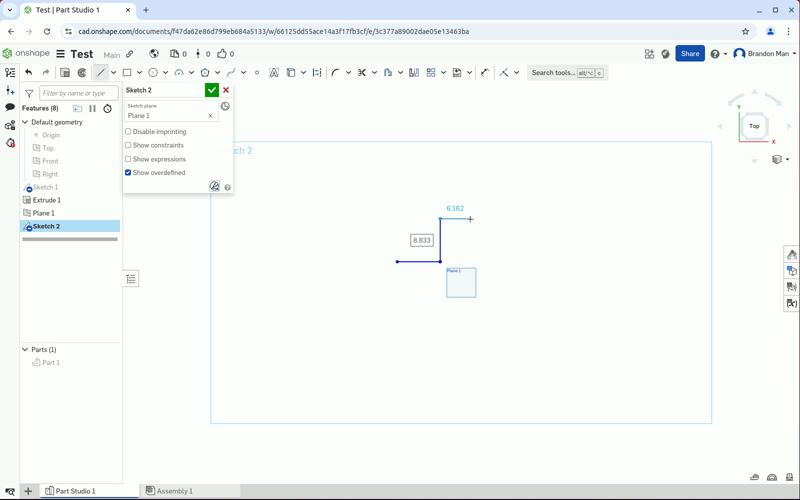
mouse_move(397, 218)
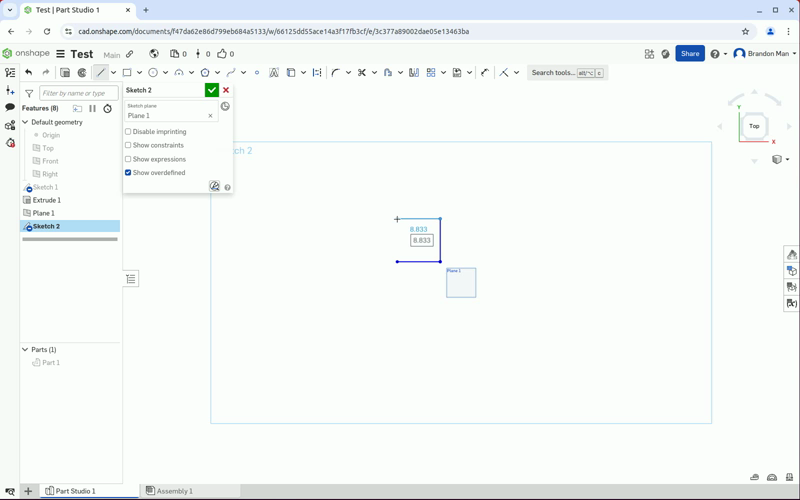
click(397, 218)
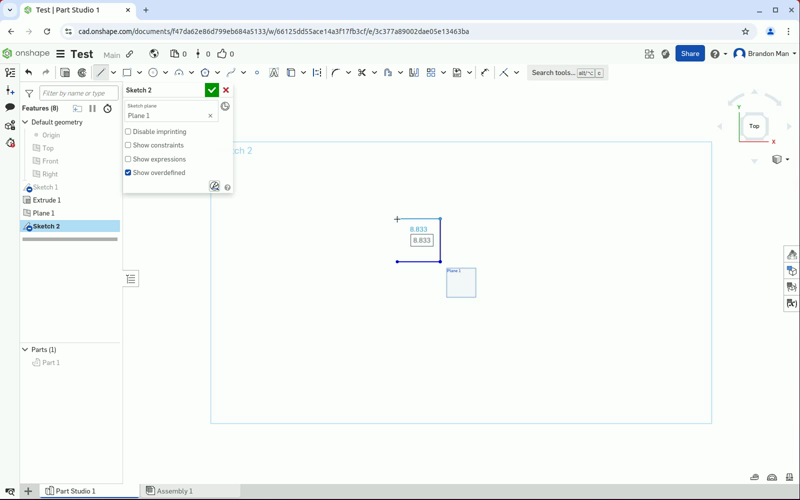
key_up(shift)
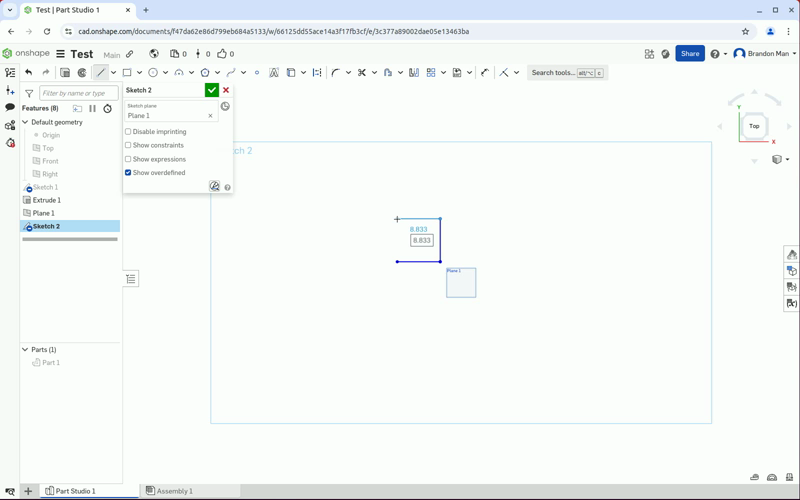
mouse_move(427, 218)
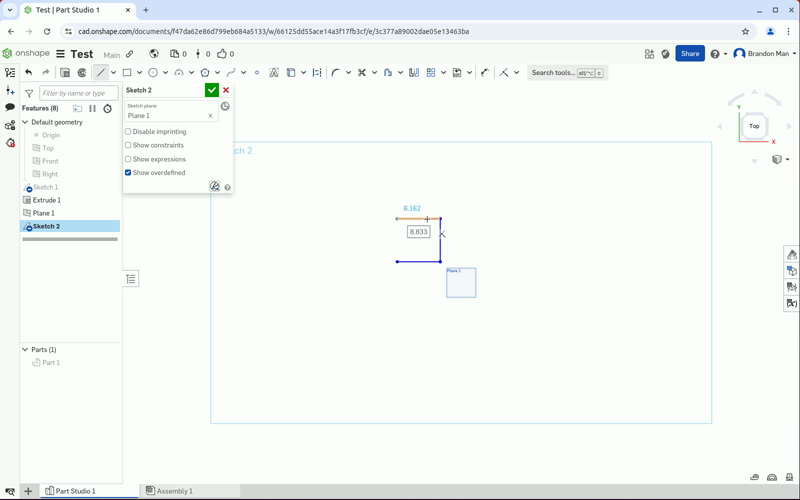
key_down(shift)
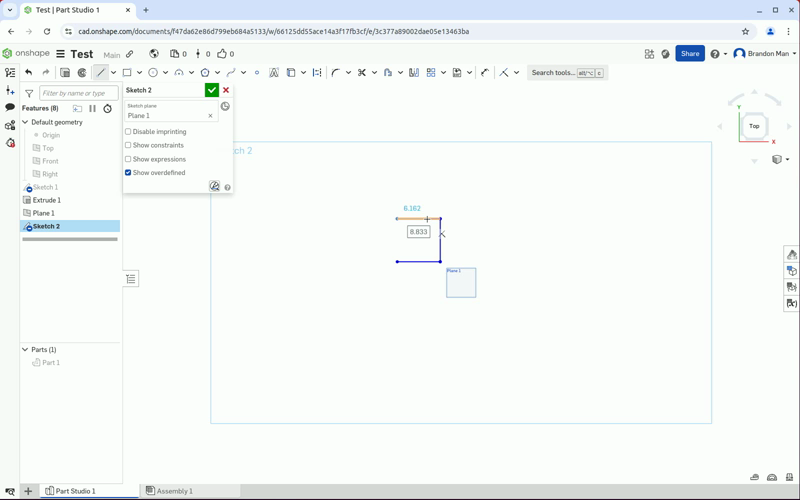
mouse_move(397, 261)
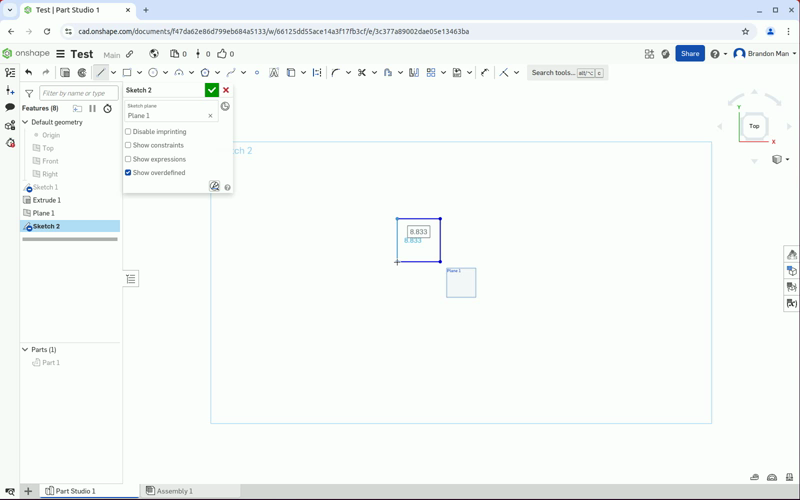
key_up(shift)
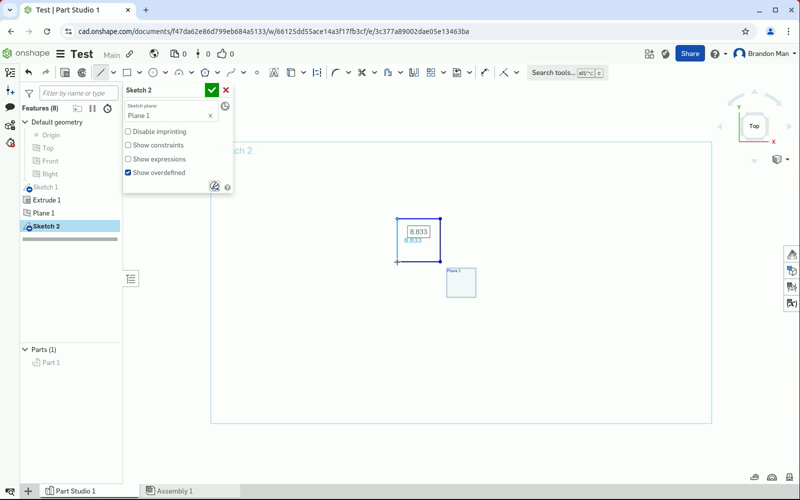
click(397, 261)
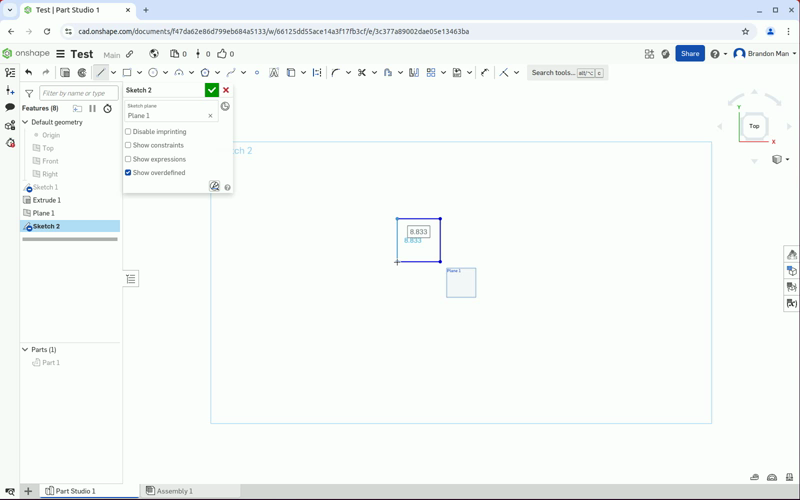
key(esc)
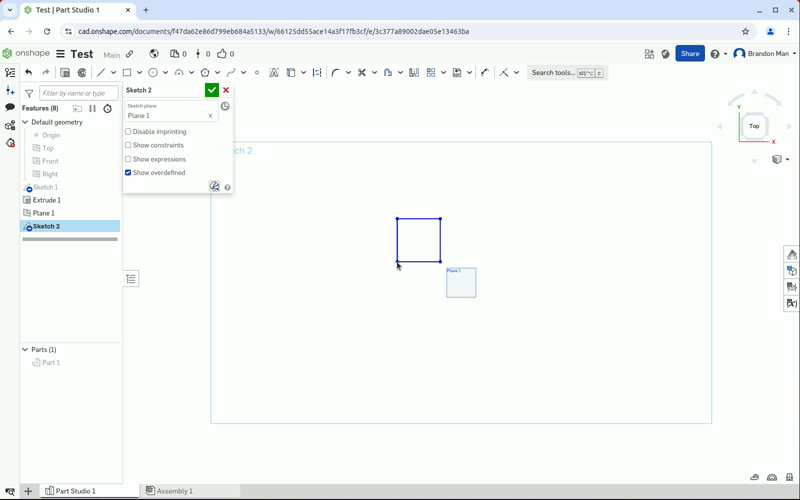
mouse_move(418, 237)
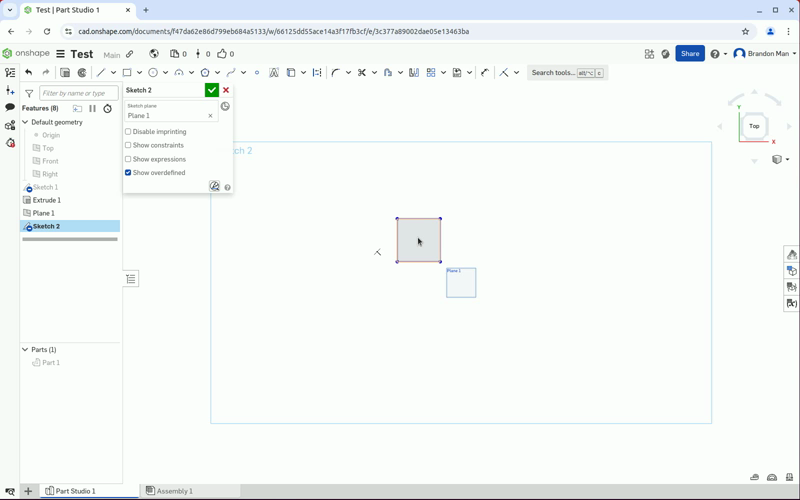
click(418, 237)
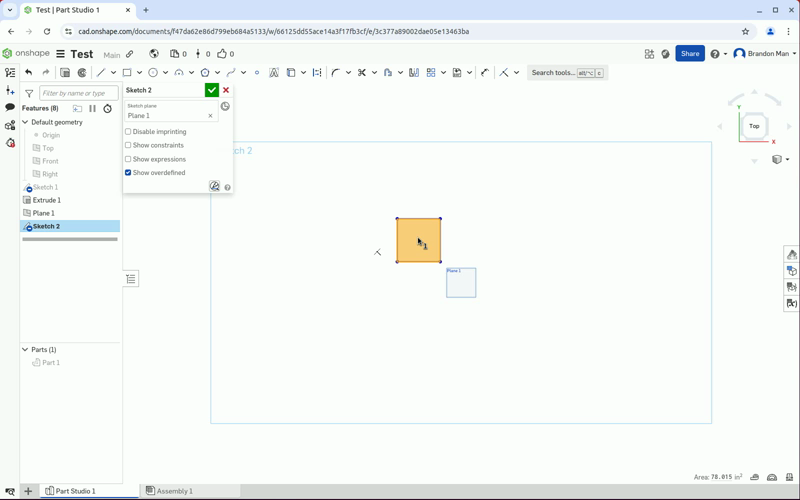
mouse_move(73, 352)
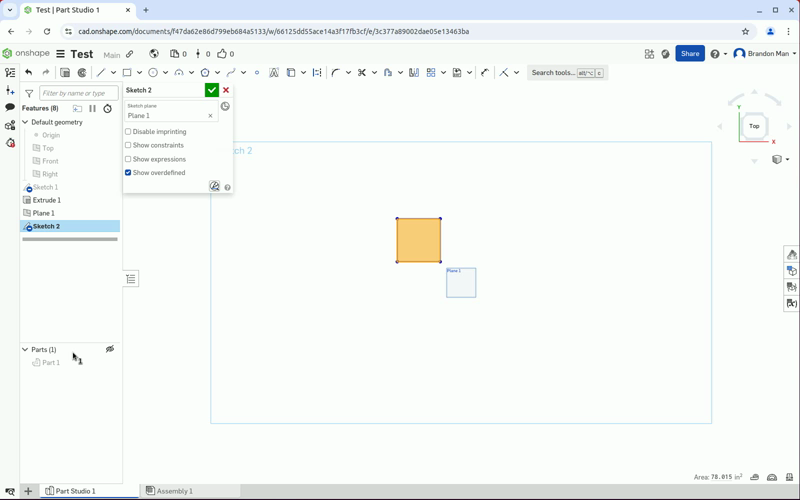
key(shift+y)
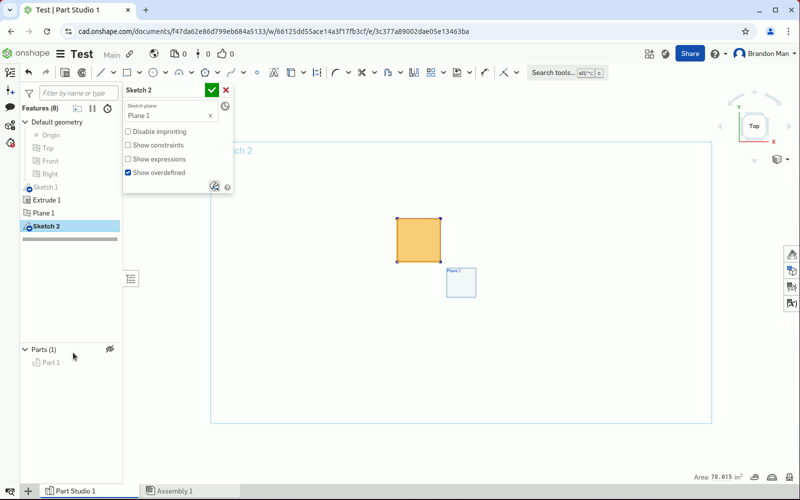
key(shift+e)
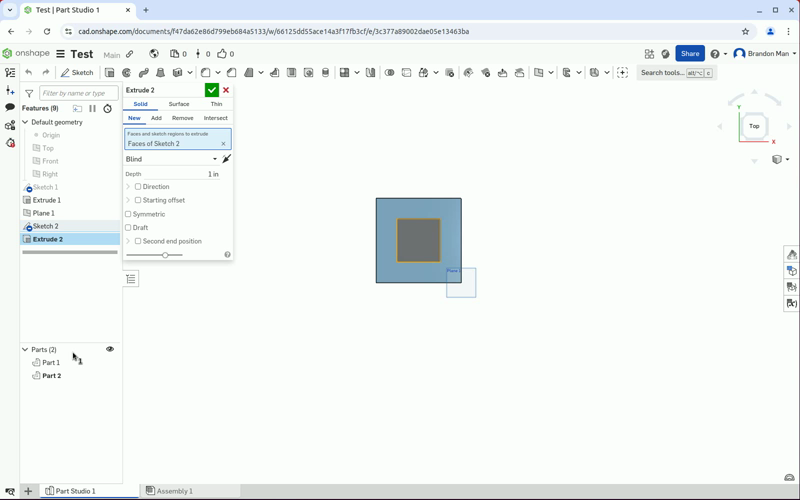
mouse_move(143, 106)
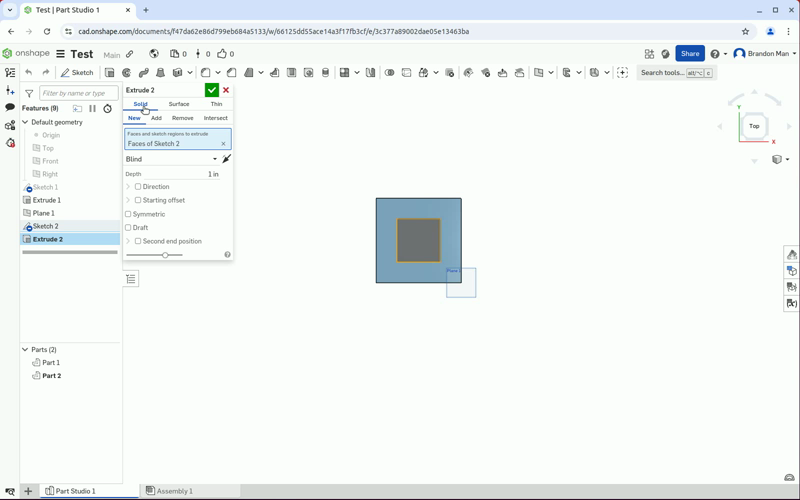
click(143, 106)
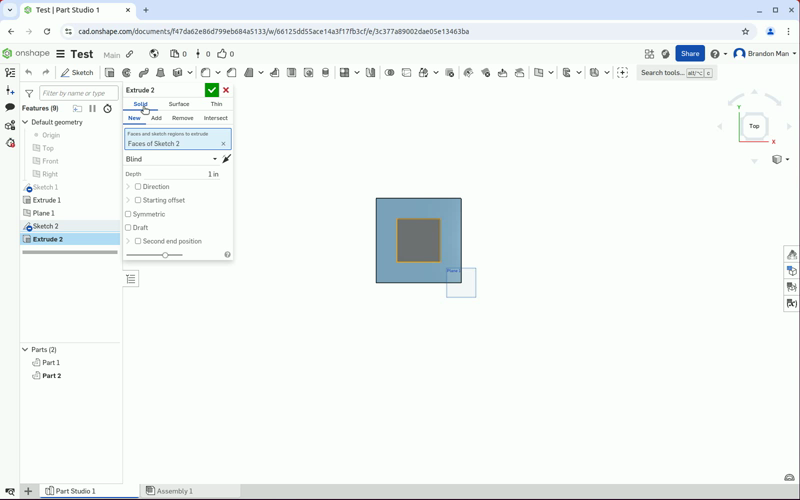
mouse_move(137, 120)
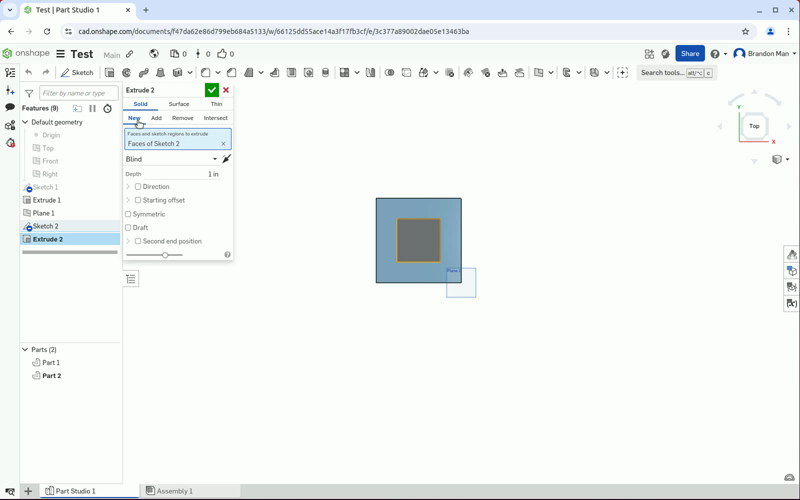
click(137, 120)
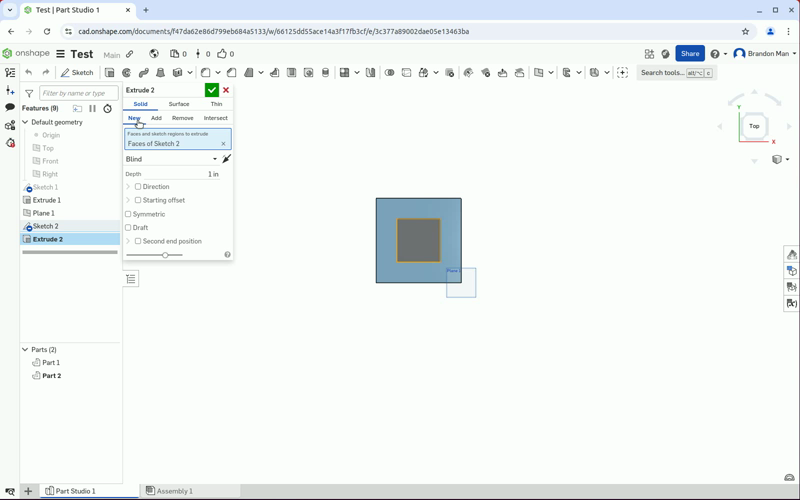
key(tab, 4)
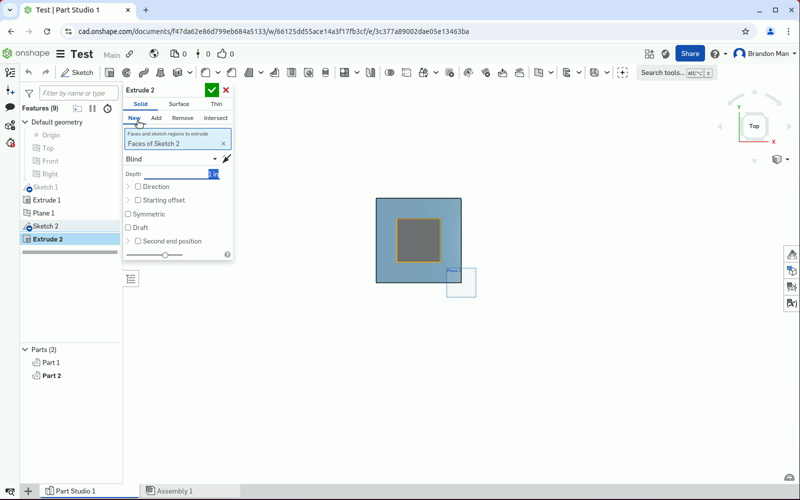
text(21.664)
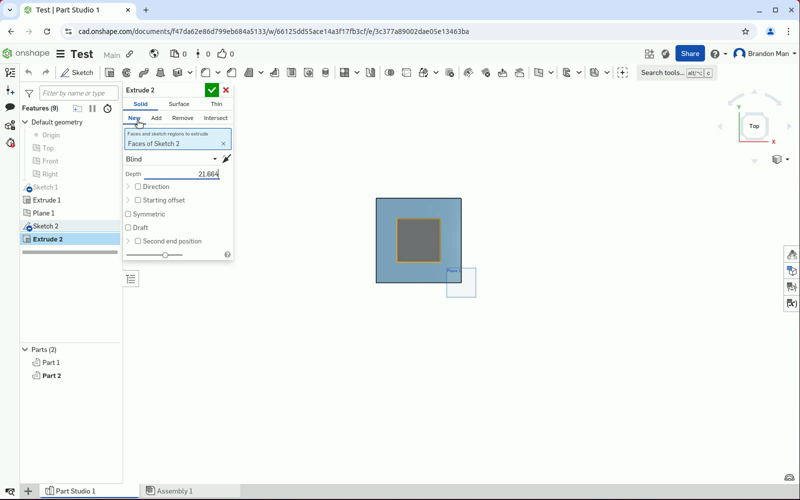
key(enter)
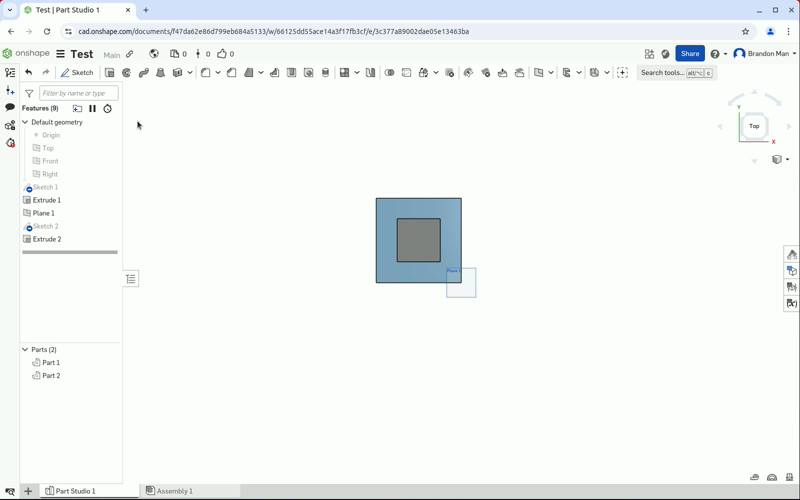
key(shift+h)
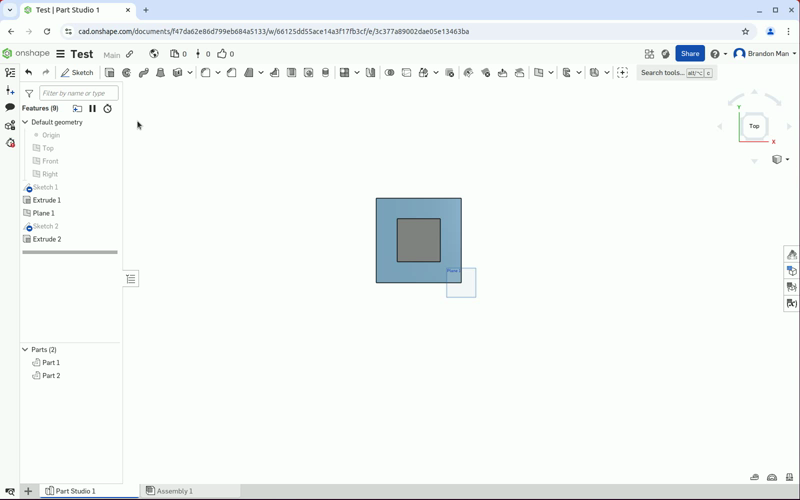
key(shift+h)
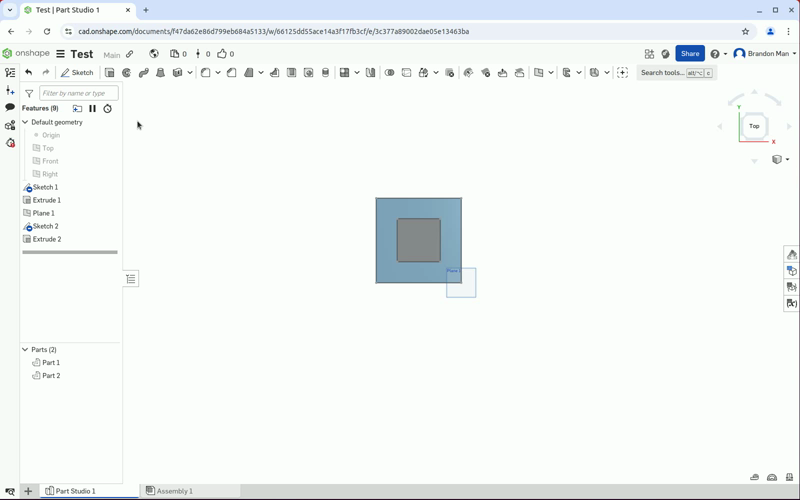
key(shift+7)
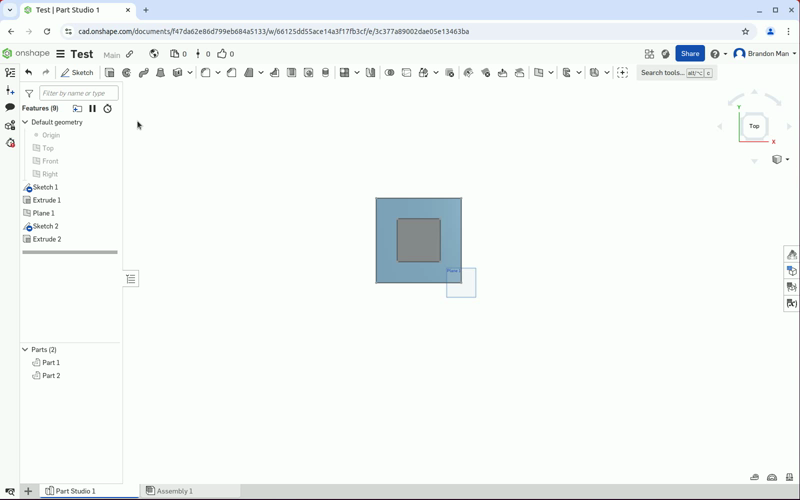
key(up, 3)
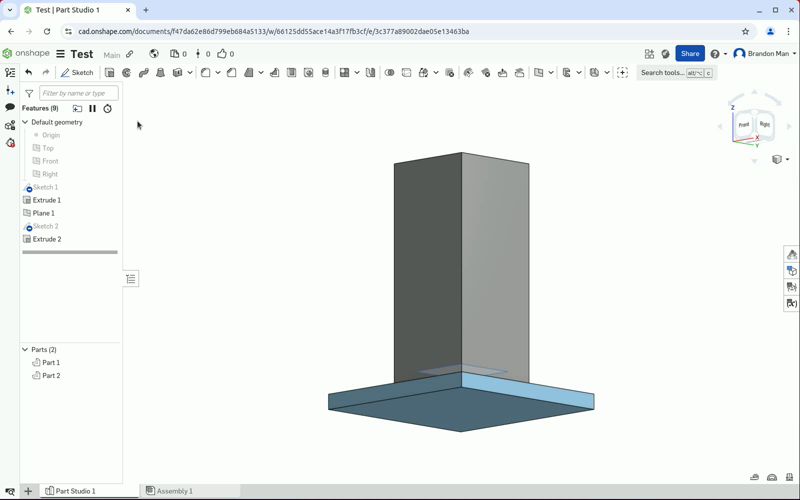
key(left, 3)
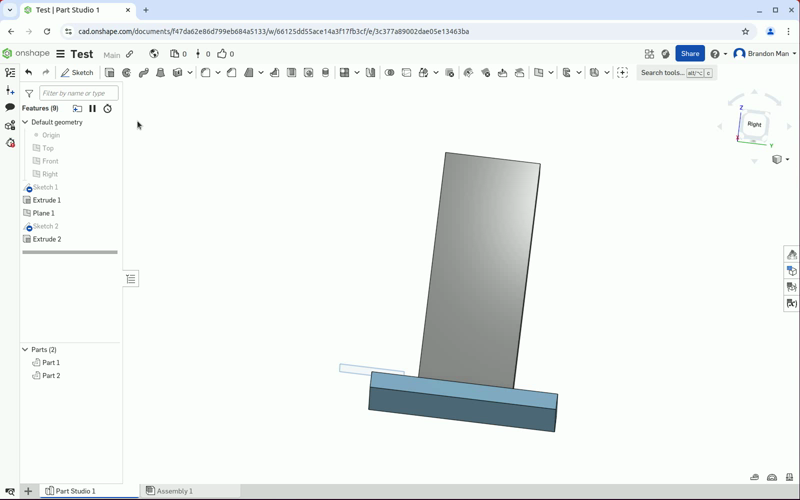
key(right, 3)
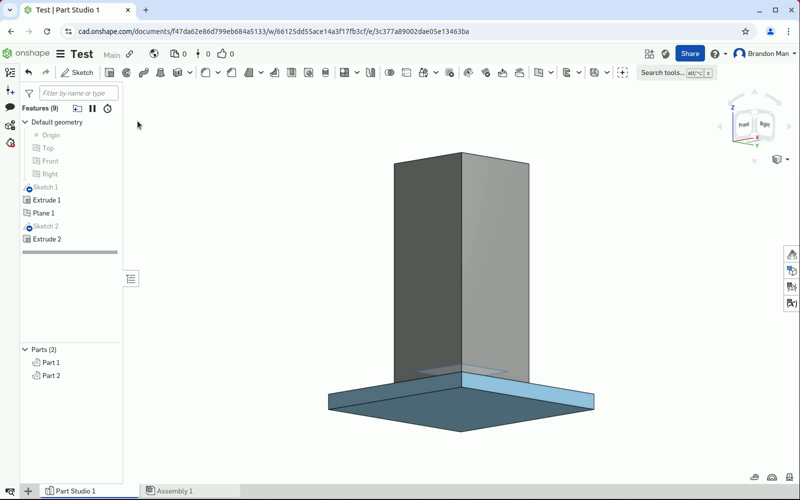
key(down, 3)
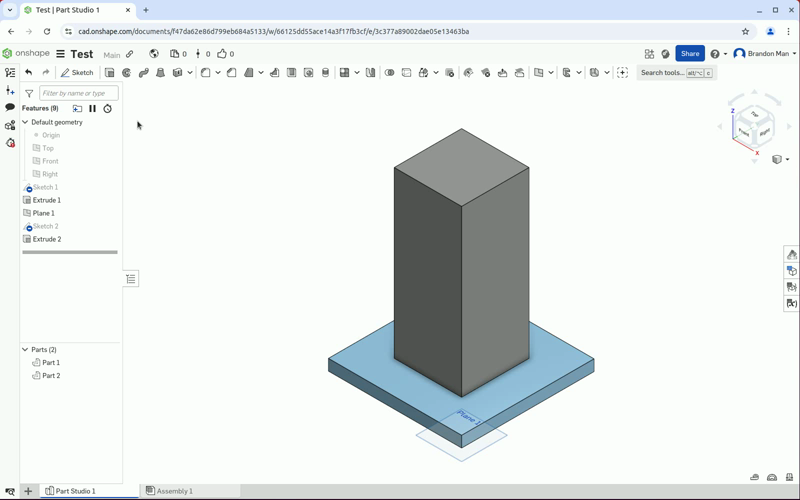
mouse_move(73, 189)
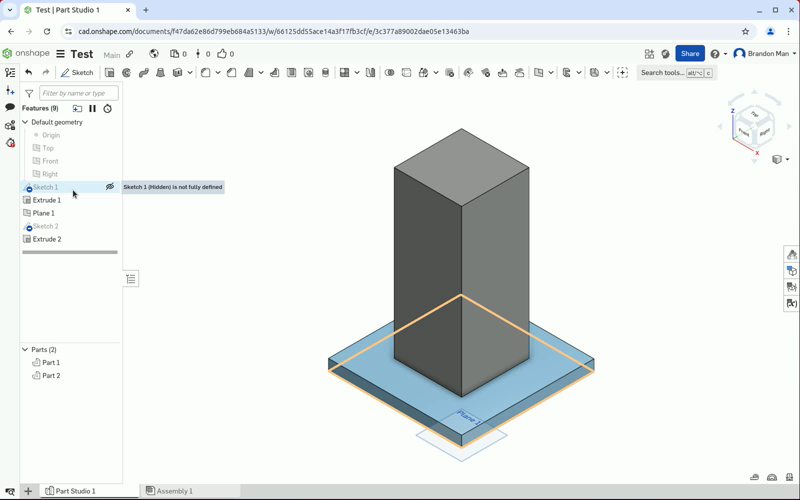
click(73, 189)